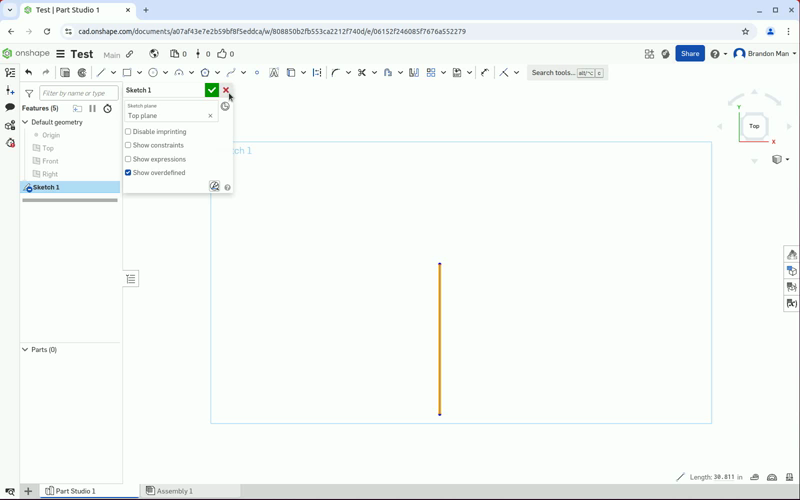
key(shift+h)
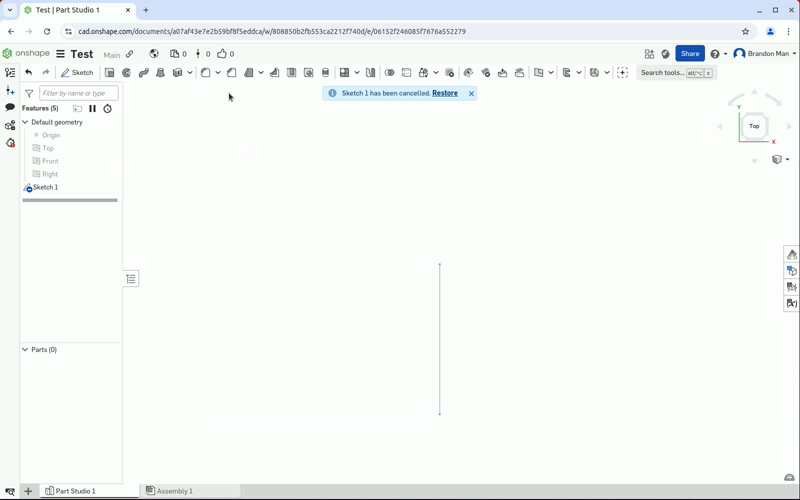
key(shift+s)
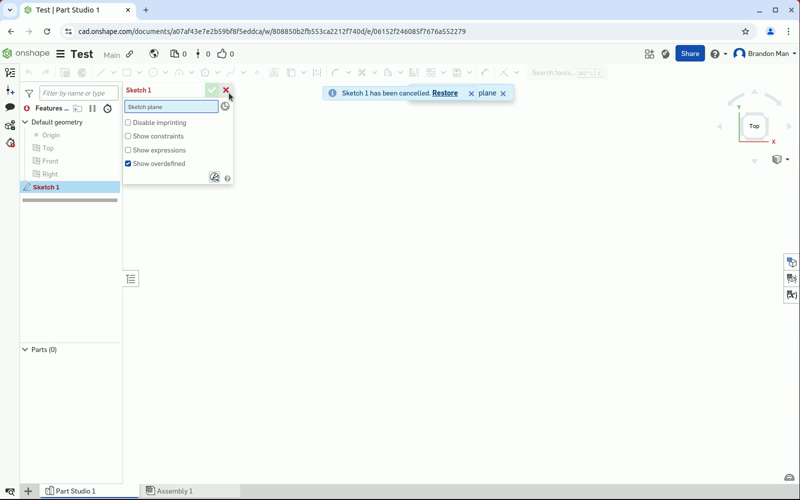
mouse_move(73, 150)
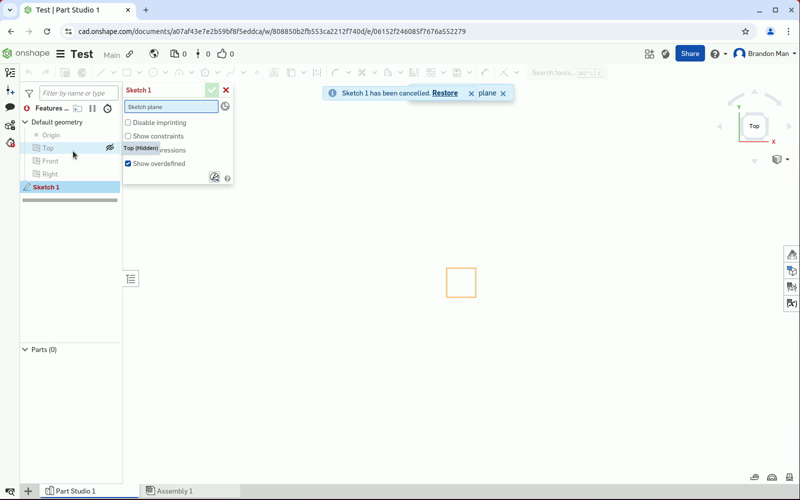
click(73, 150)
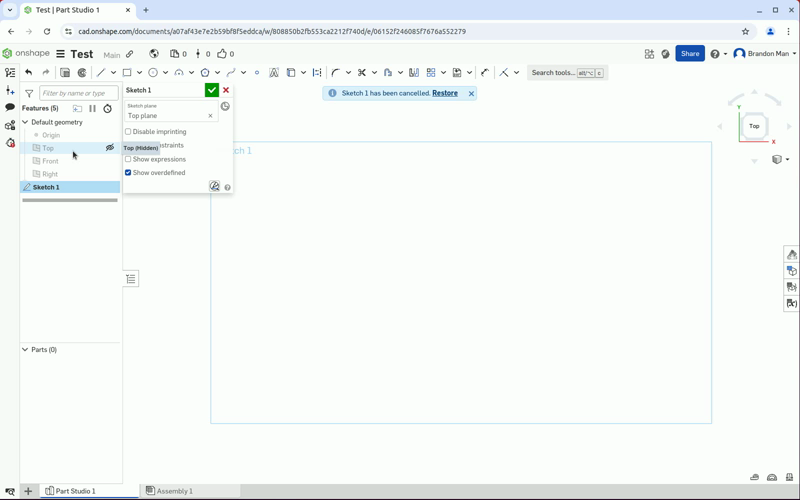
mouse_move(73, 352)
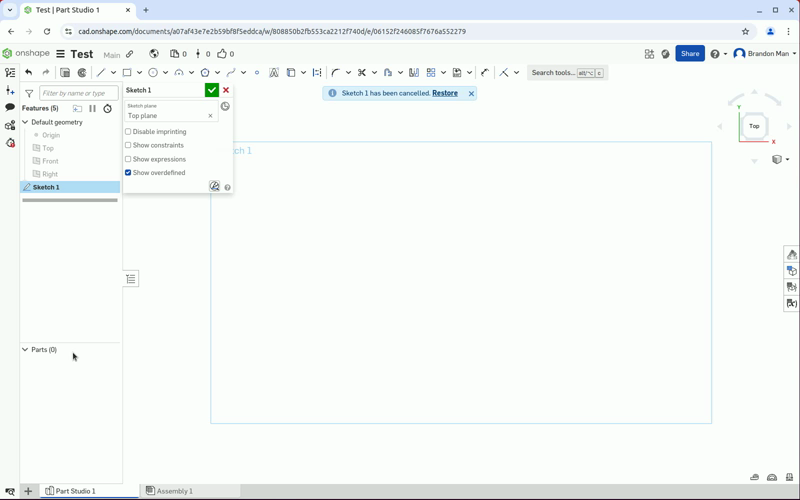
key(y)
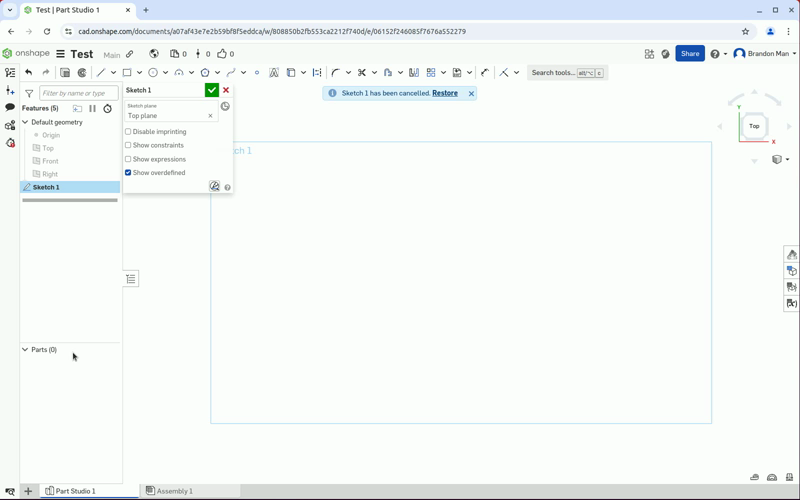
key(c)
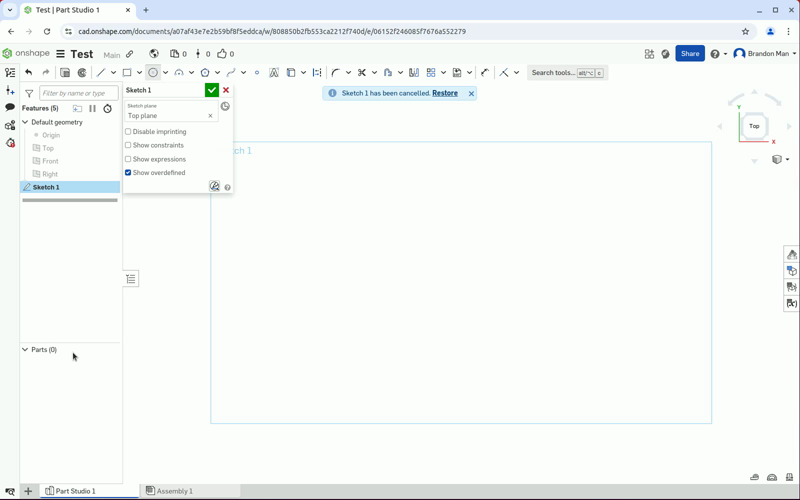
key_down(shift)
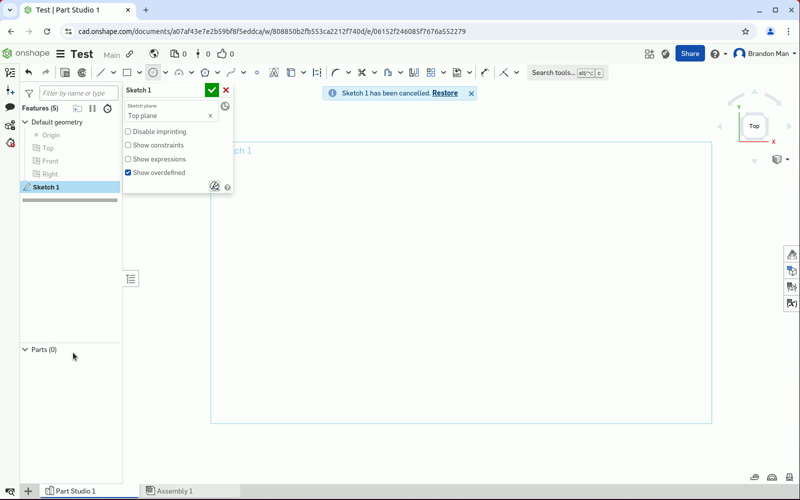
mouse_move(461, 282)
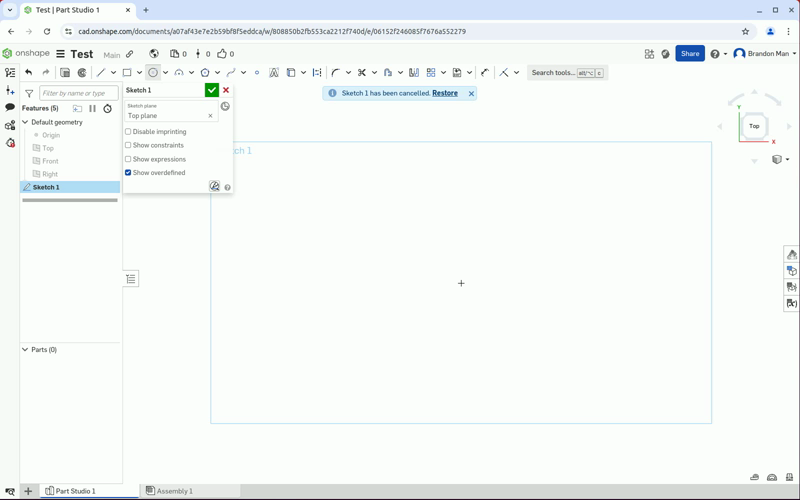
click(461, 282)
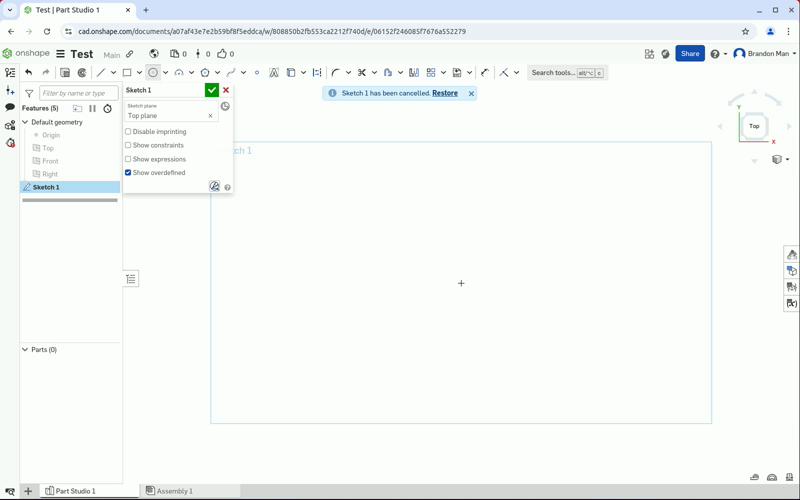
key_up(shift)
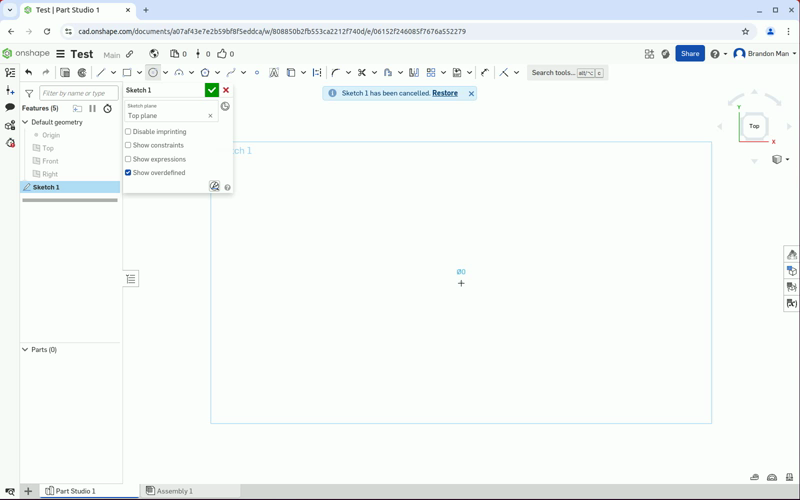
mouse_move(490, 282)
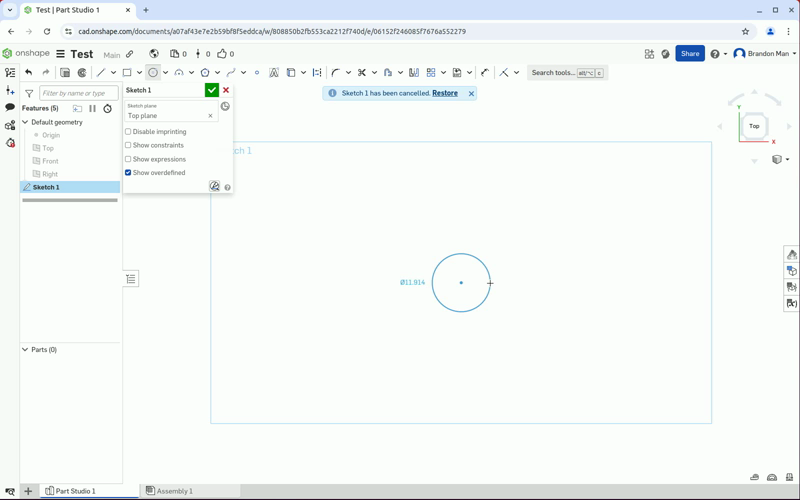
click(490, 282)
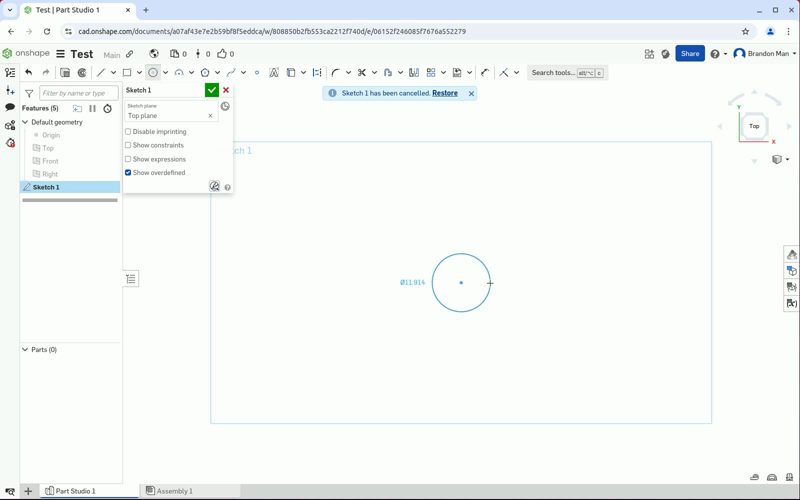
key(esc)
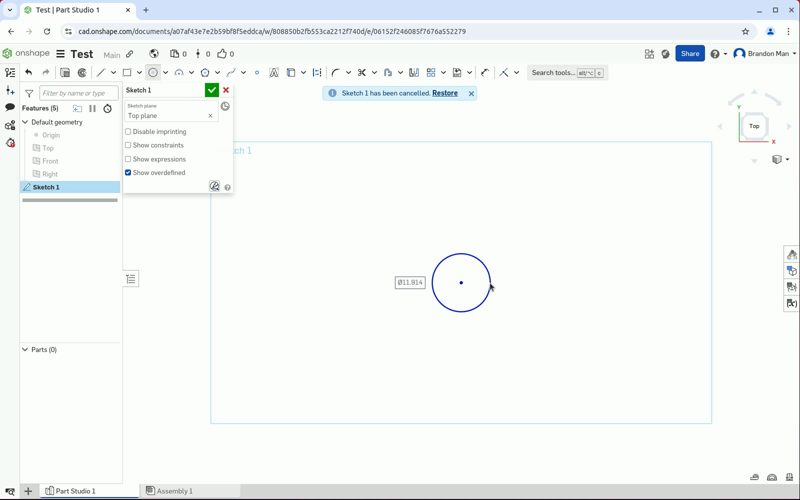
key(c)
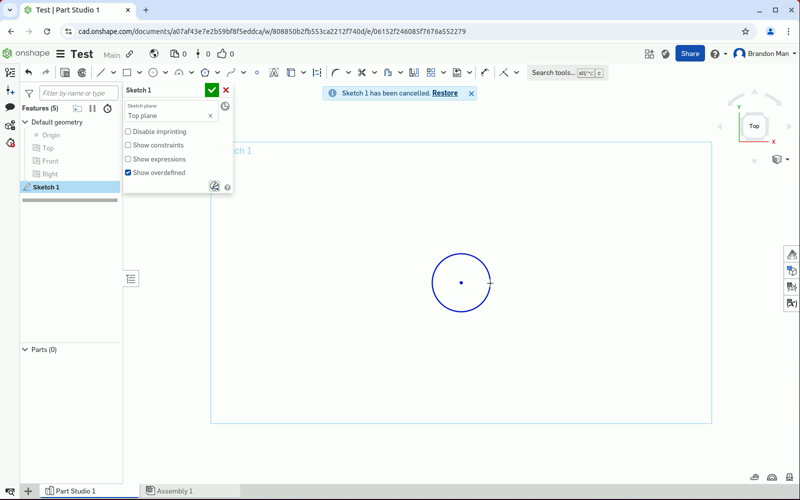
key_down(shift)
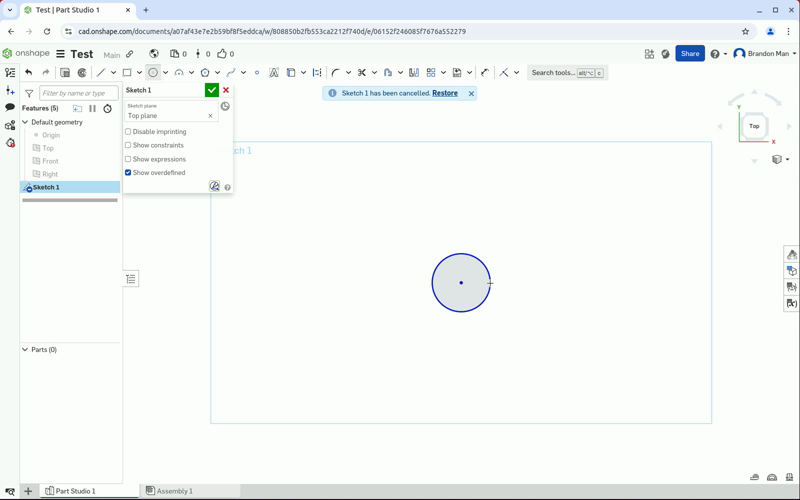
mouse_move(461, 282)
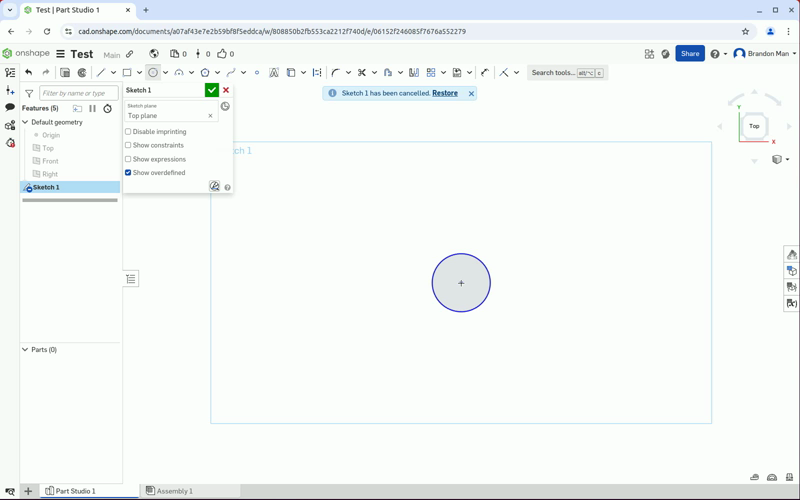
click(461, 282)
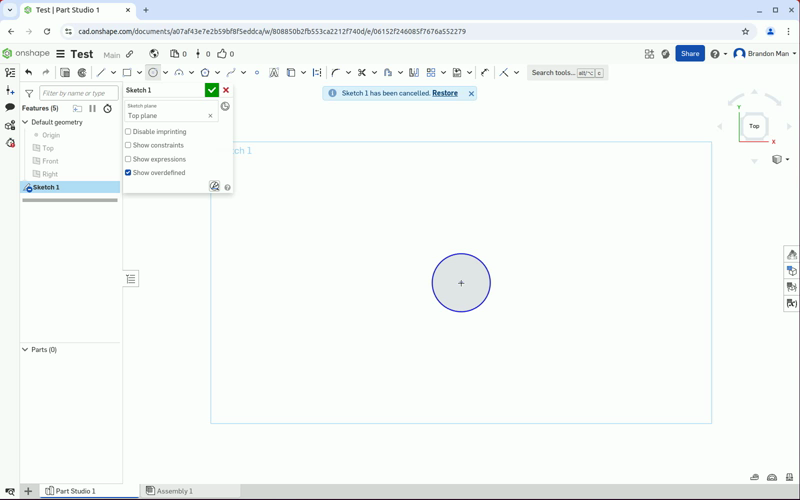
key_up(shift)
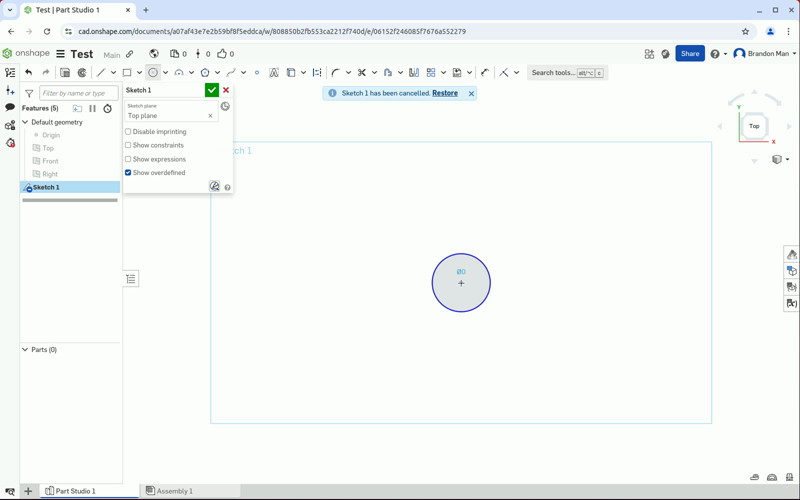
mouse_move(483, 282)
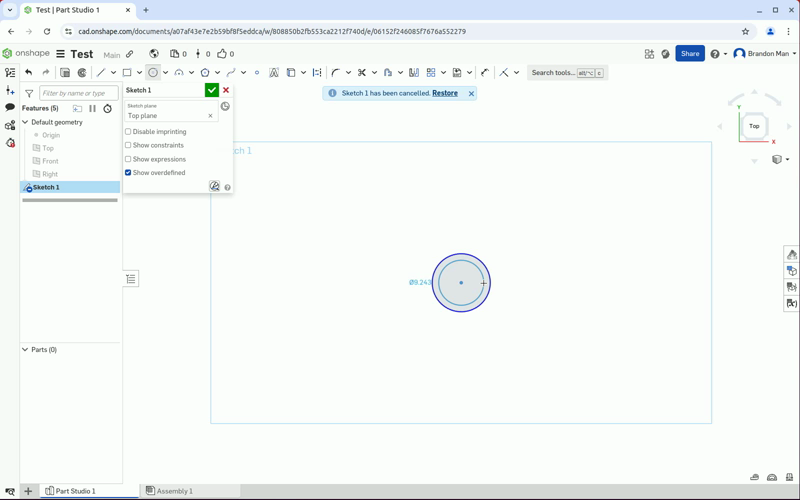
click(483, 282)
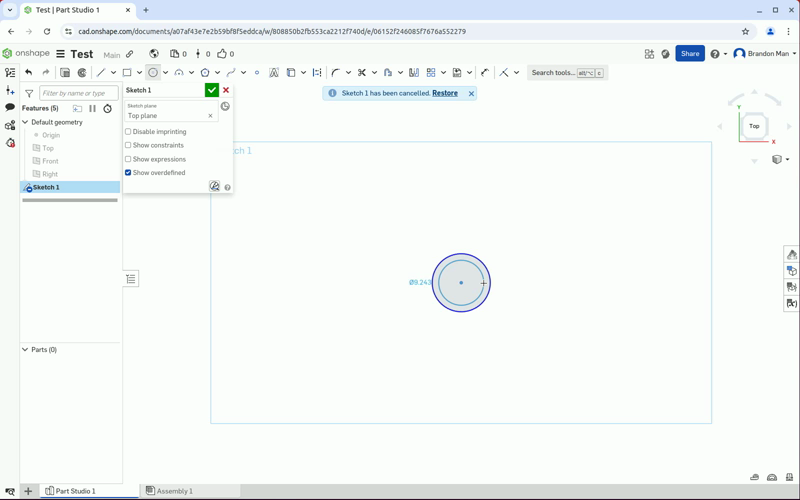
key(esc)
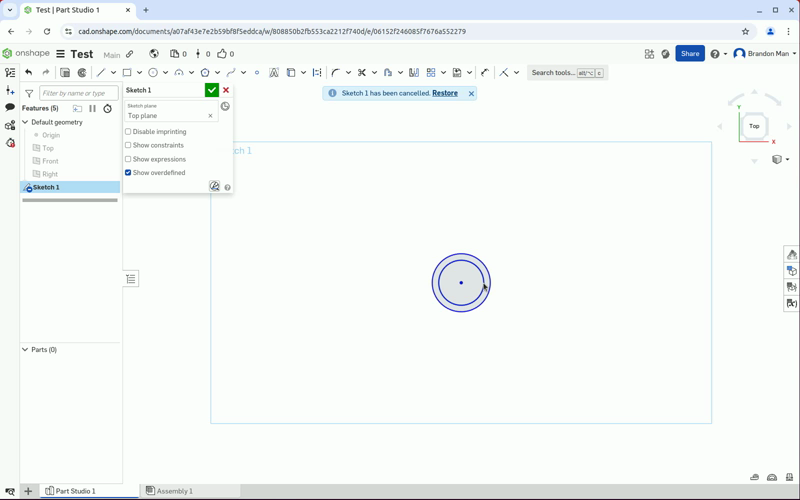
mouse_move(479, 266)
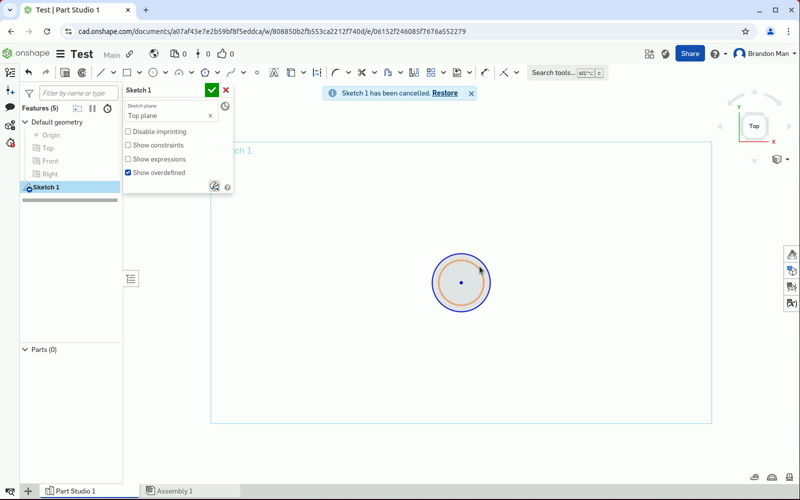
scroll(6)
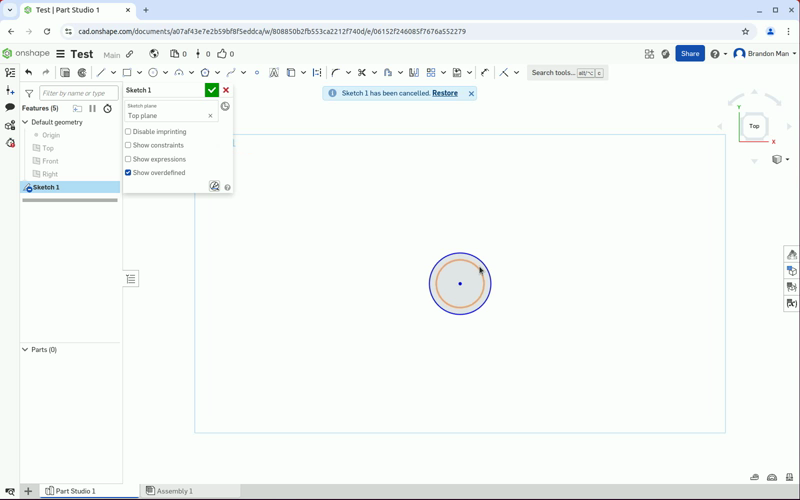
scroll(6)
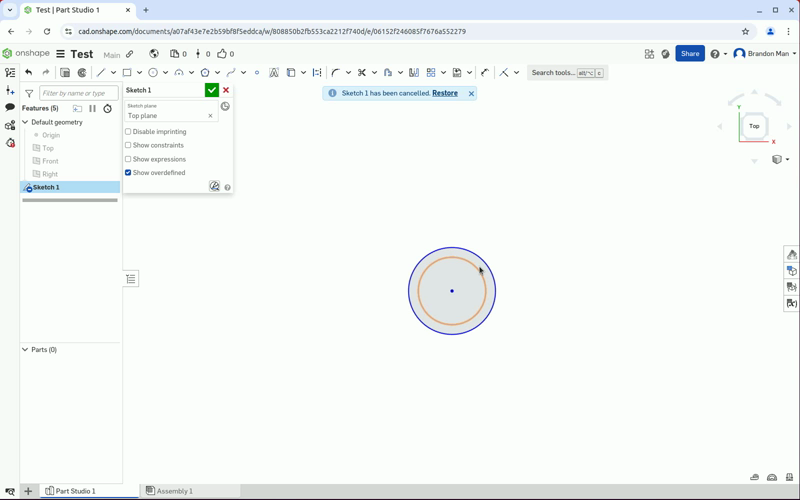
scroll(6)
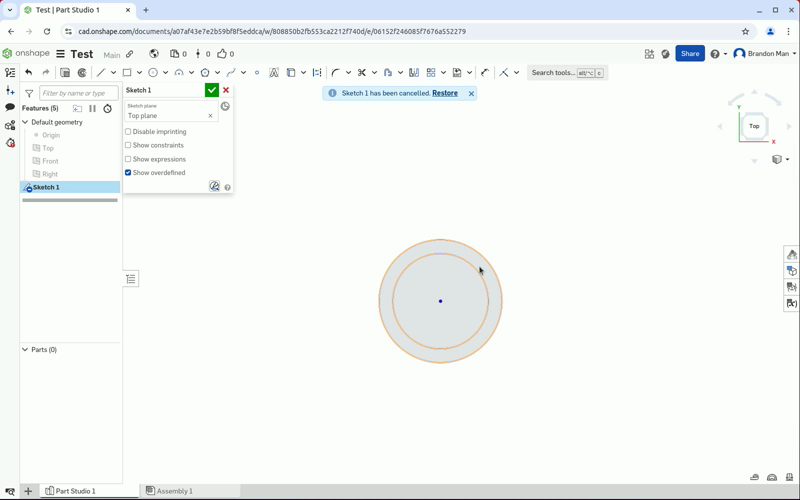
scroll(6)
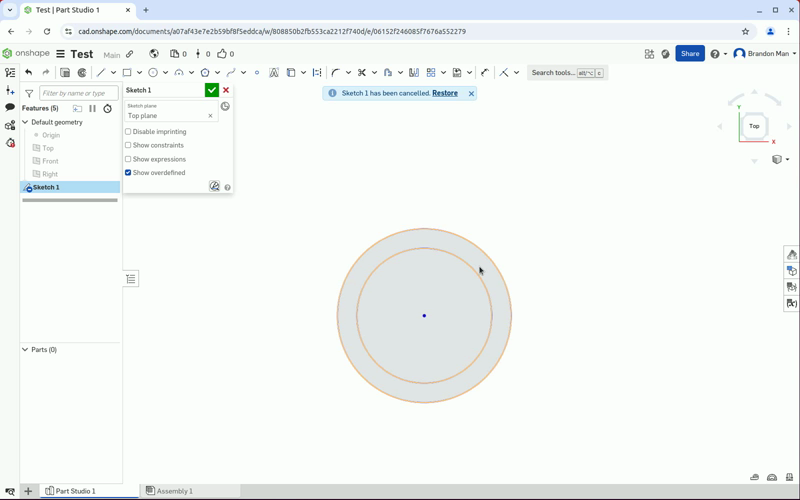
scroll(6)
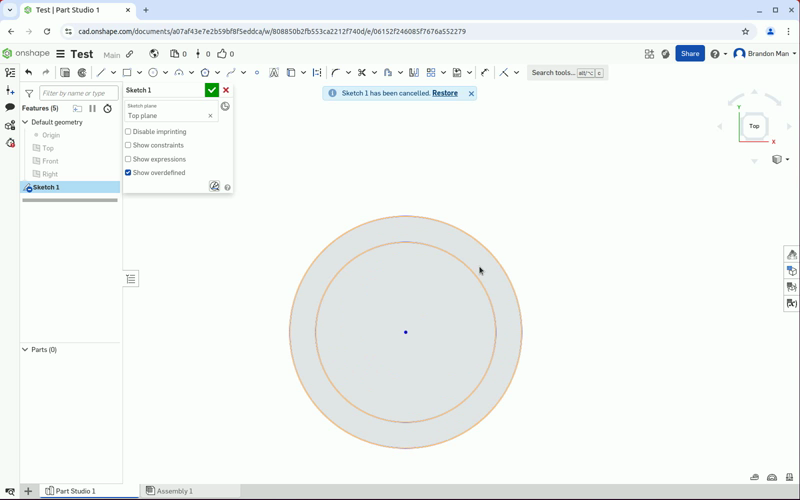
scroll(6)
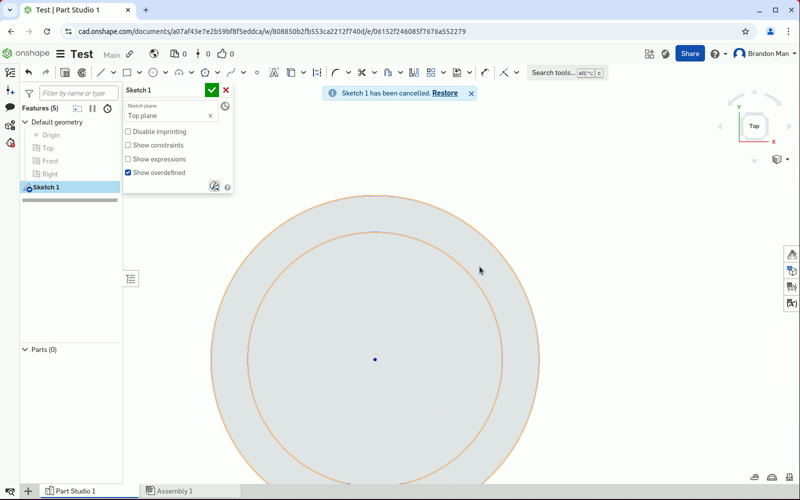
scroll(6)
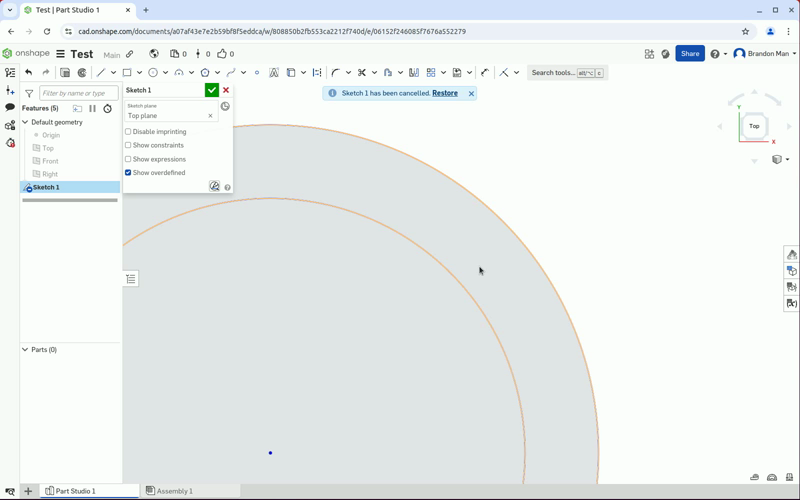
click(479, 266)
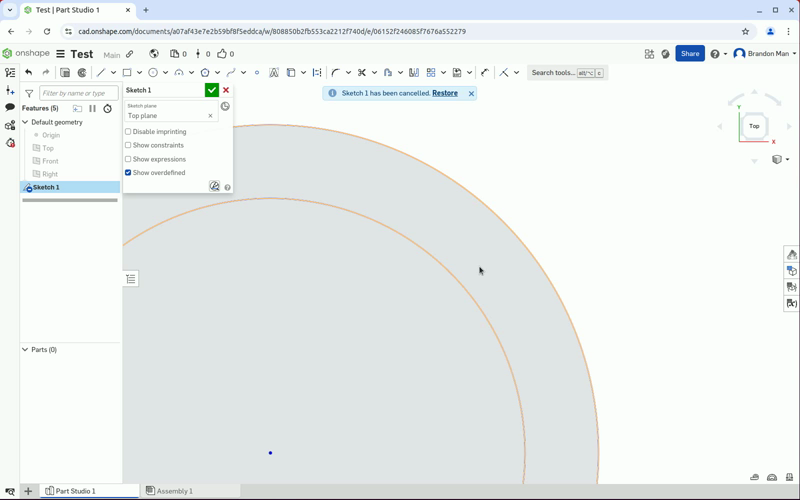
scroll(-6)
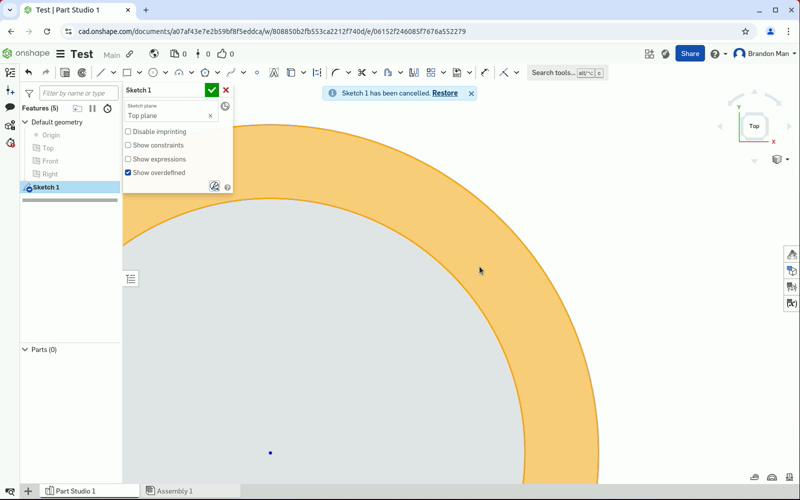
scroll(-6)
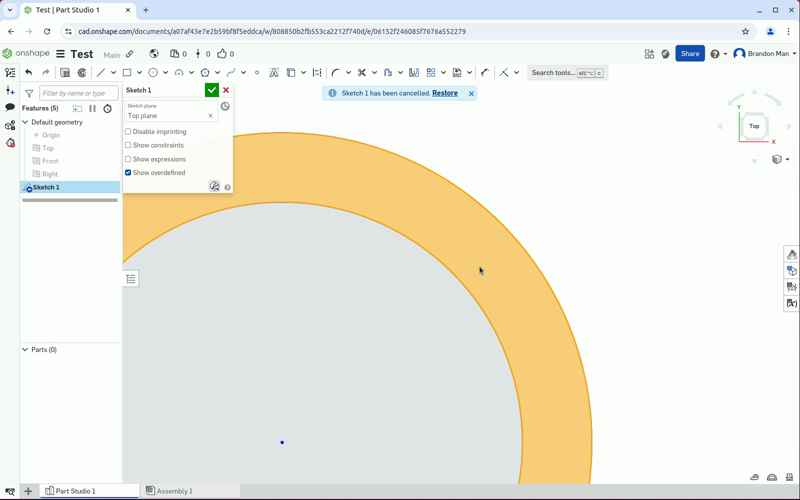
scroll(-6)
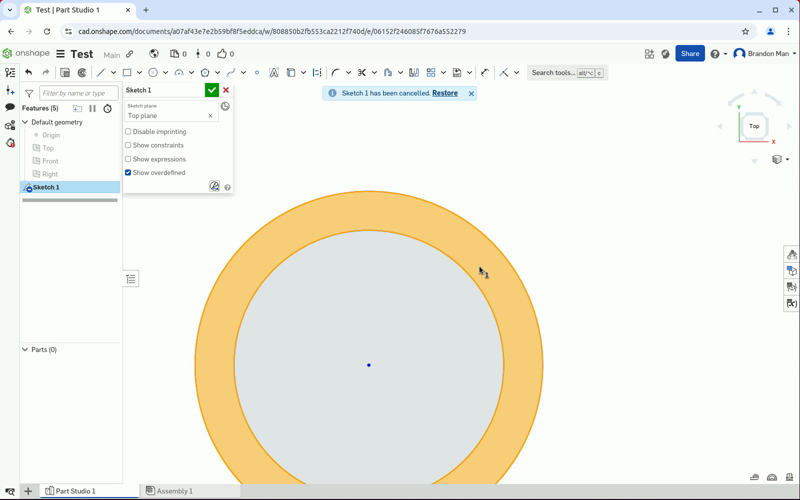
scroll(-6)
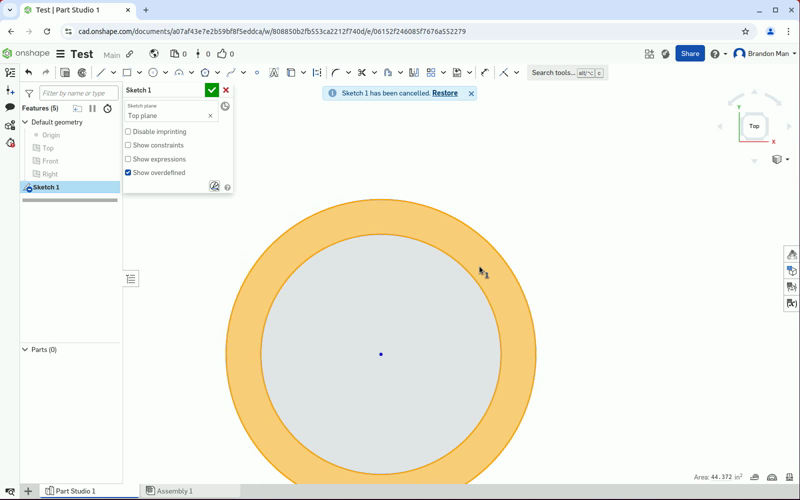
scroll(-6)
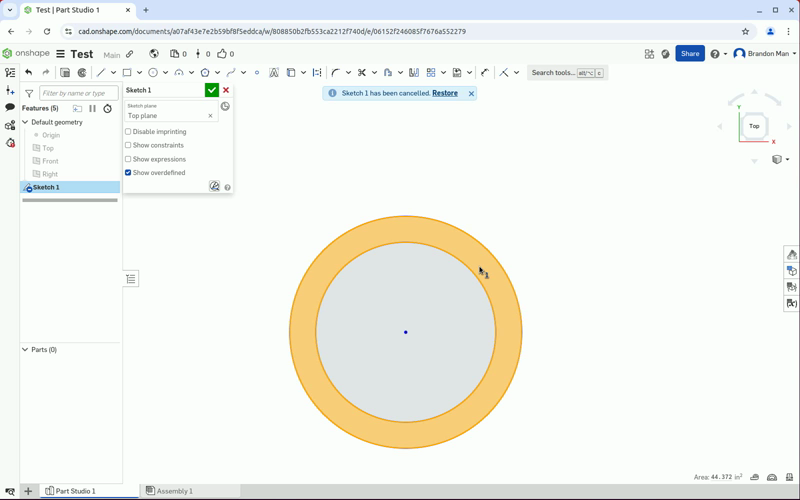
scroll(-6)
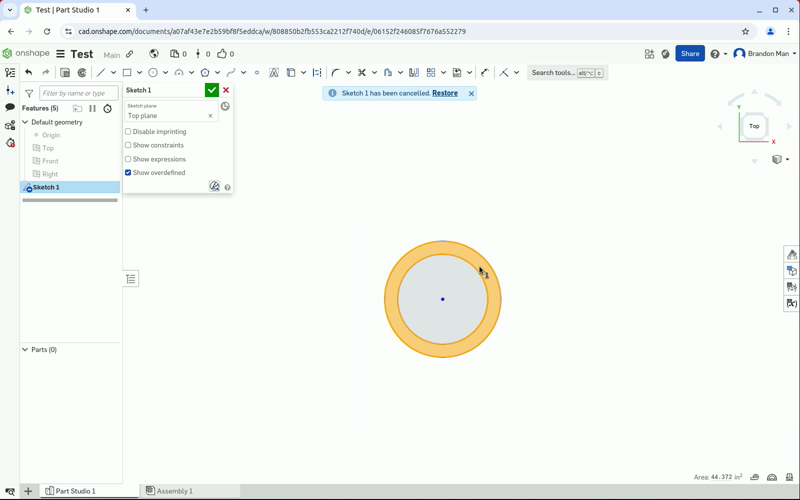
scroll(-6)
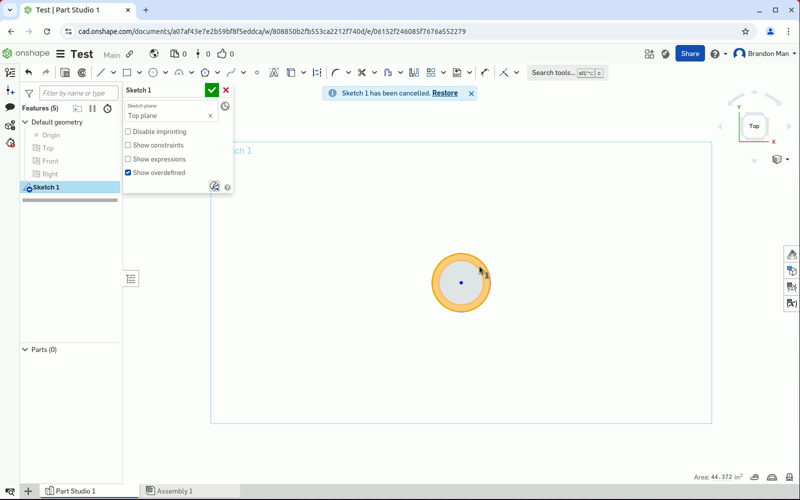
mouse_move(73, 352)
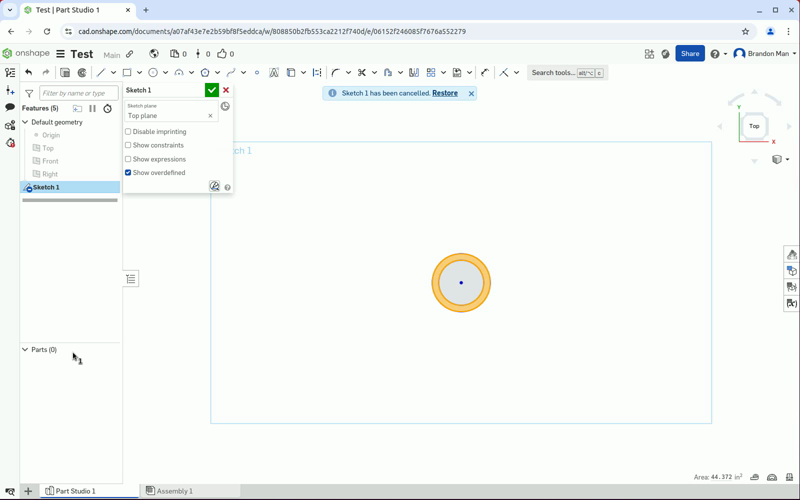
key(shift+y)
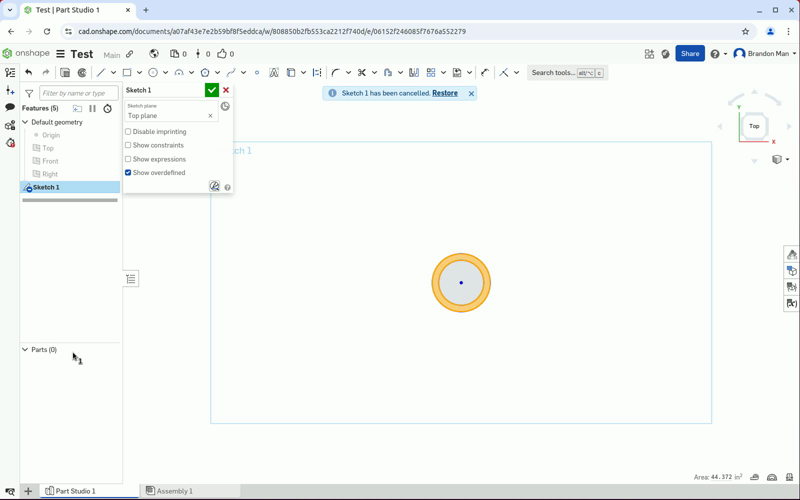
key(shift+e)
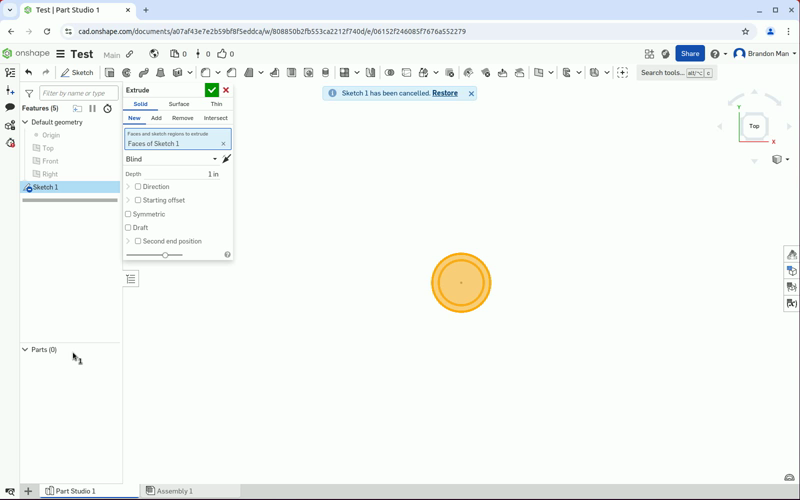
mouse_move(143, 106)
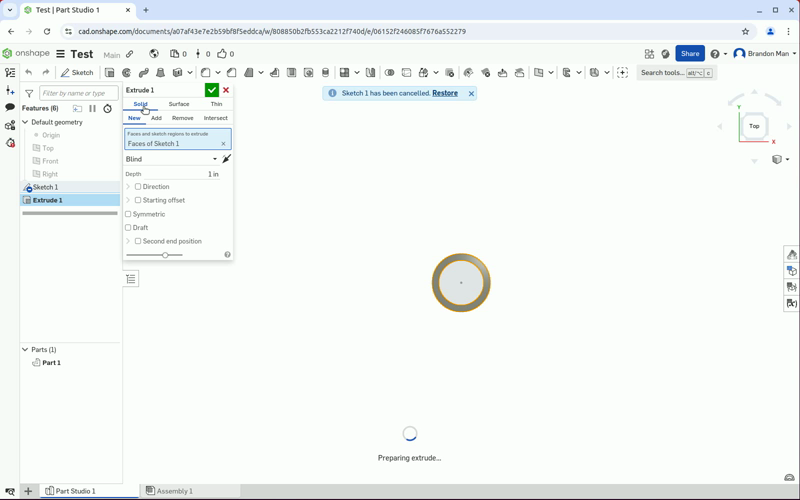
click(143, 106)
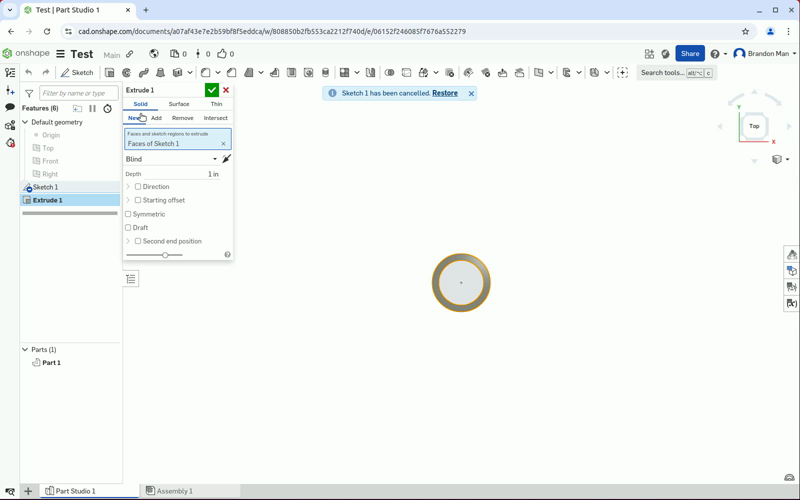
mouse_move(137, 120)
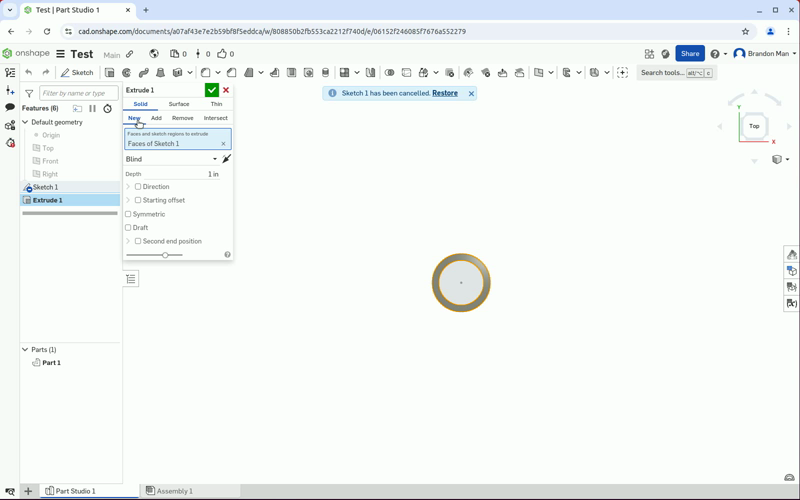
click(137, 120)
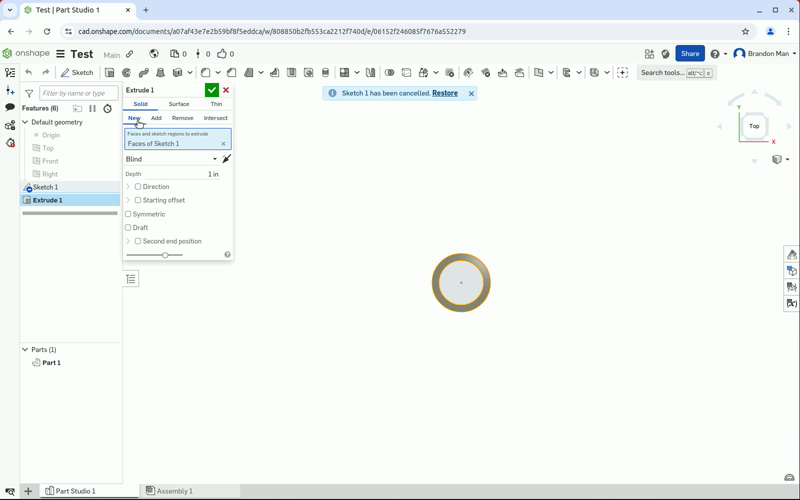
key(tab, 4)
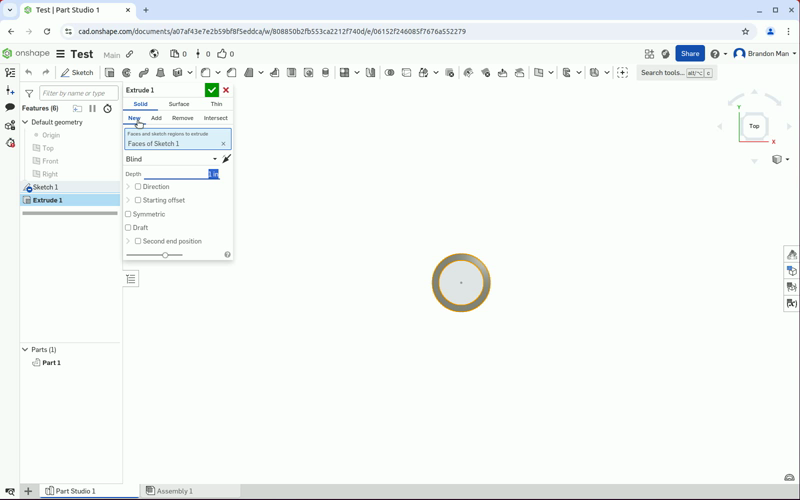
text(3.37)
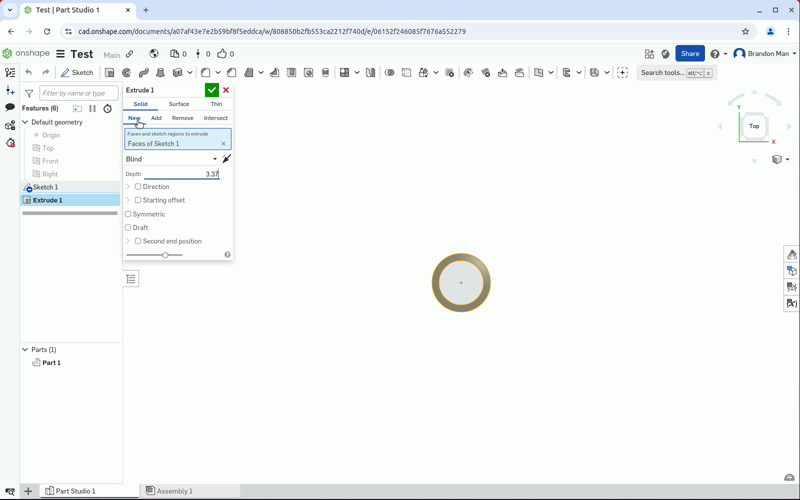
key(enter)
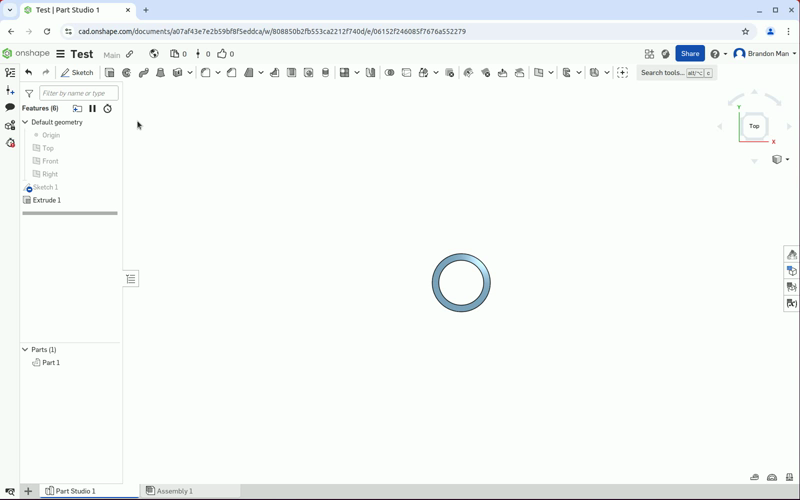
key(shift+h)
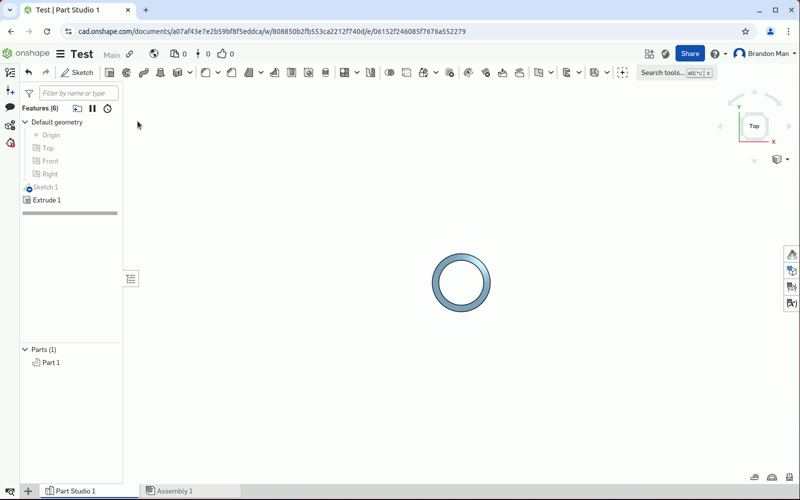
key(shift+h)
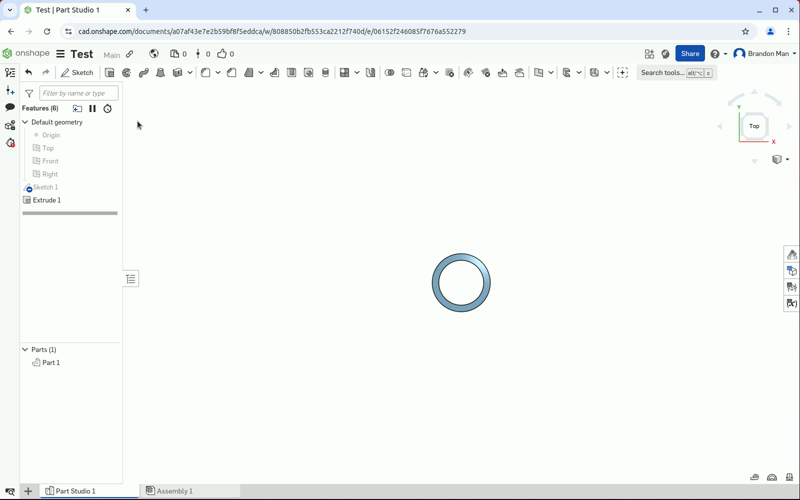
mouse_move(73, 189)
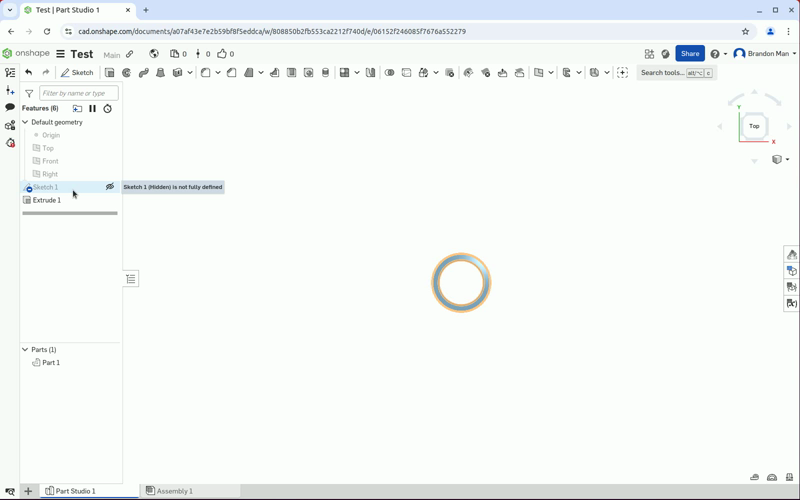
click(73, 189)
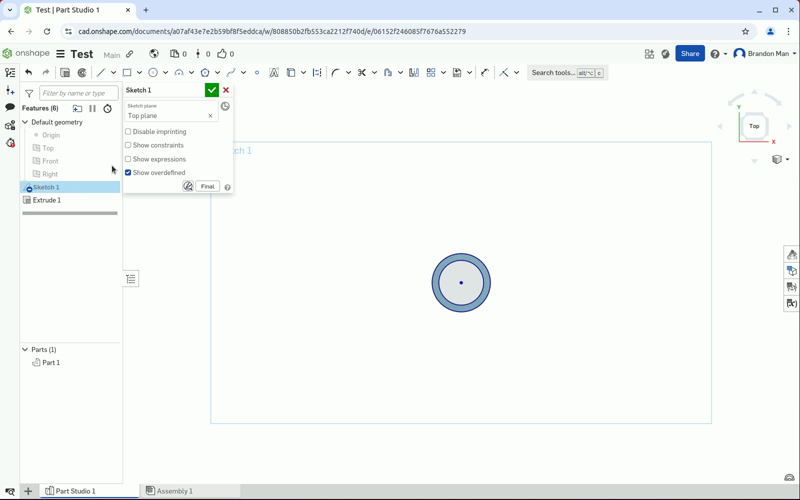
mouse_move(229, 92)
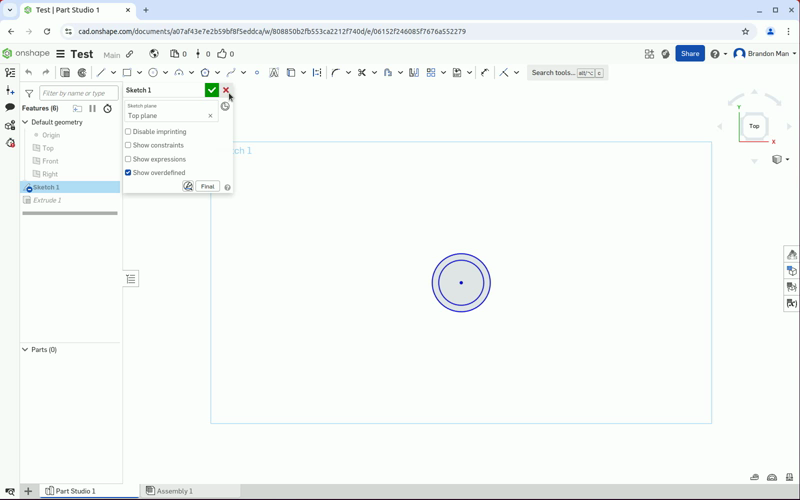
click(229, 92)
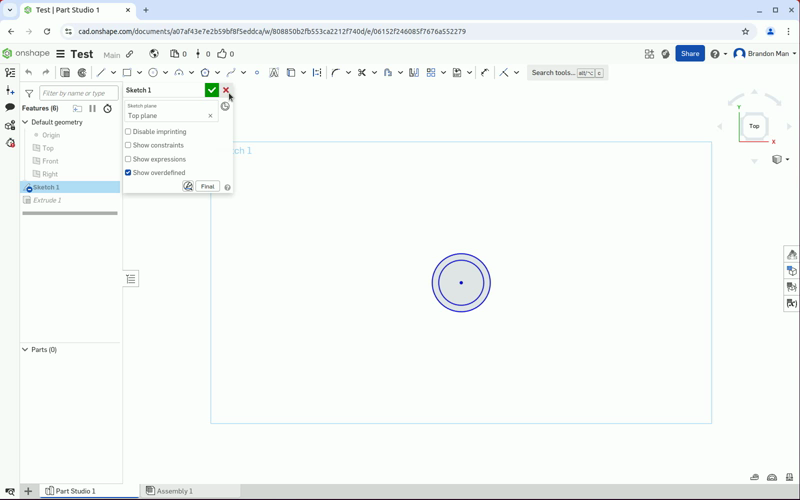
key(shift+s)
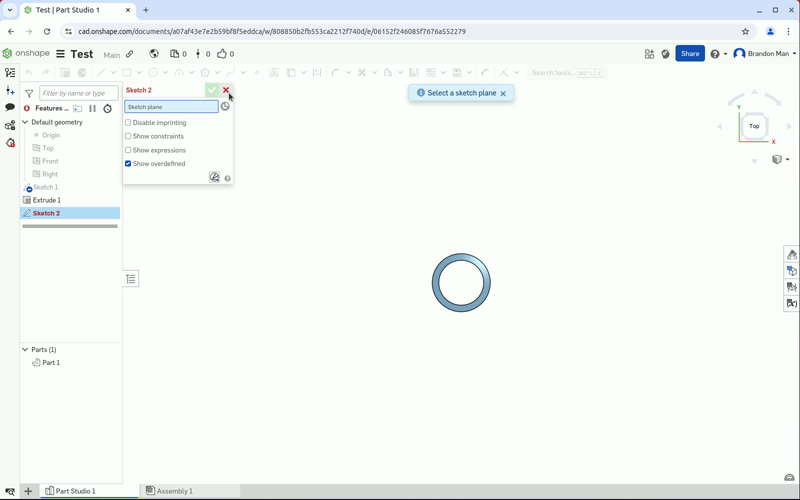
mouse_move(73, 150)
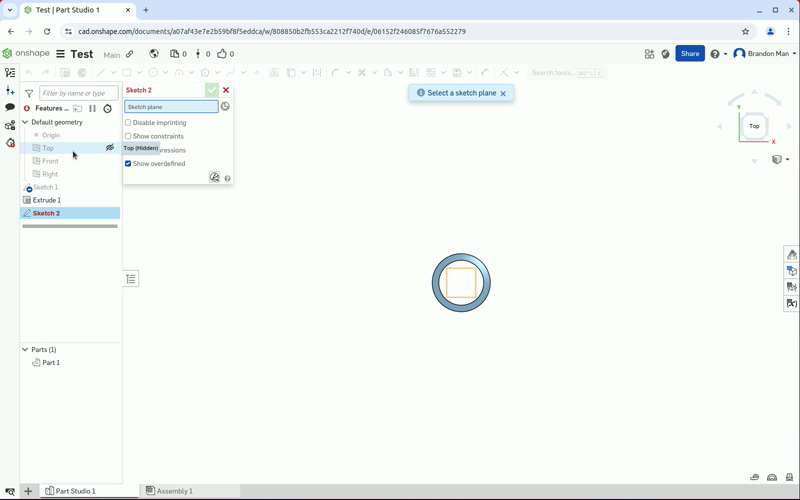
click(73, 150)
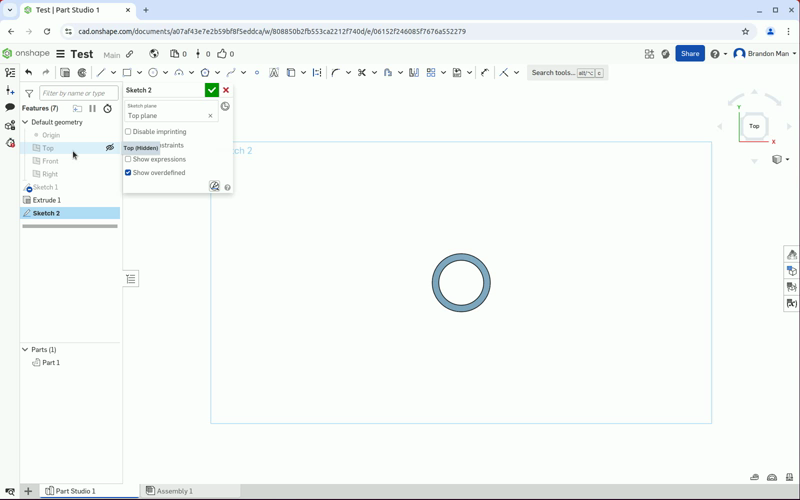
mouse_move(73, 352)
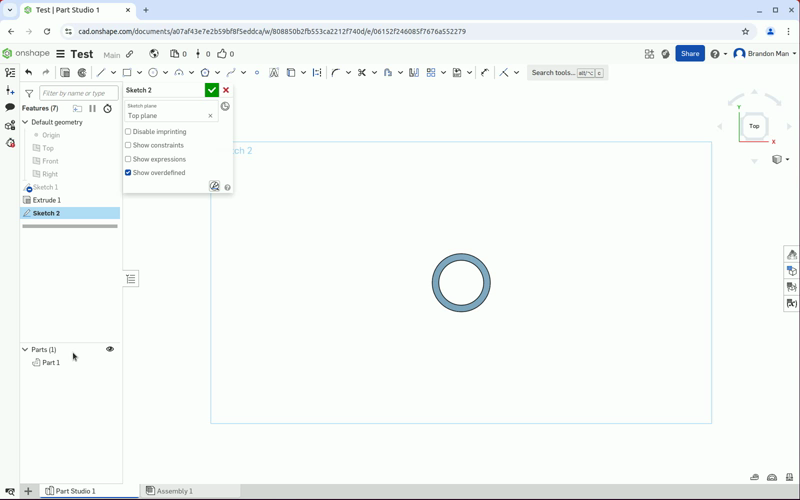
key(y)
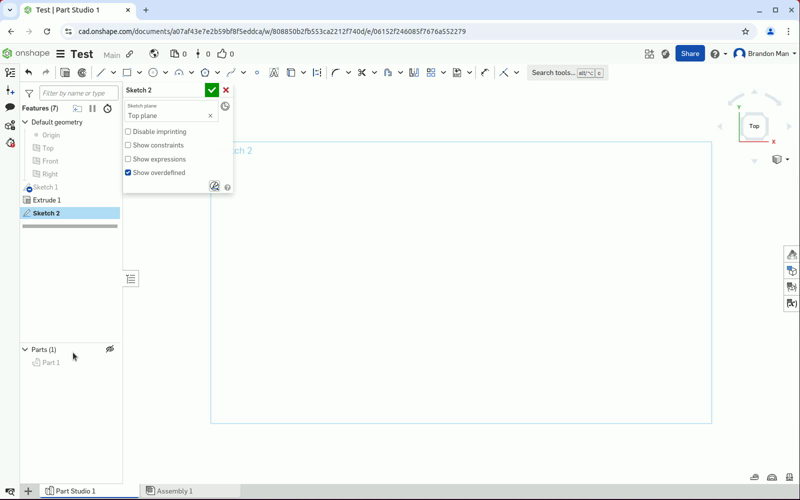
key(c)
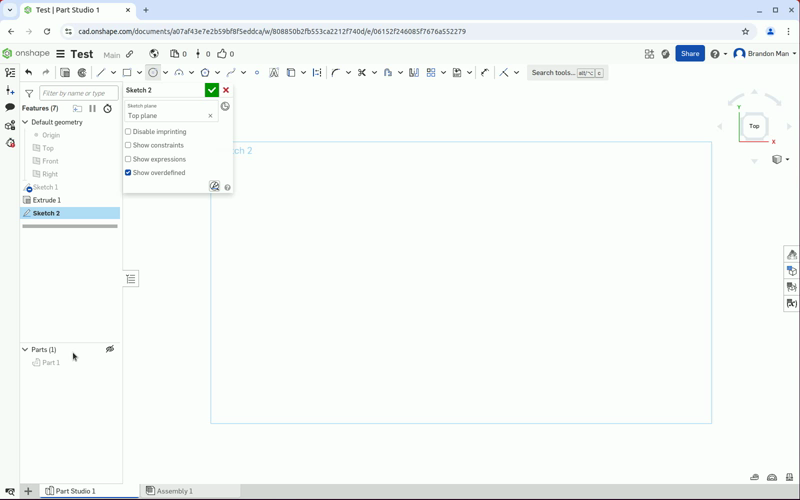
key_down(shift)
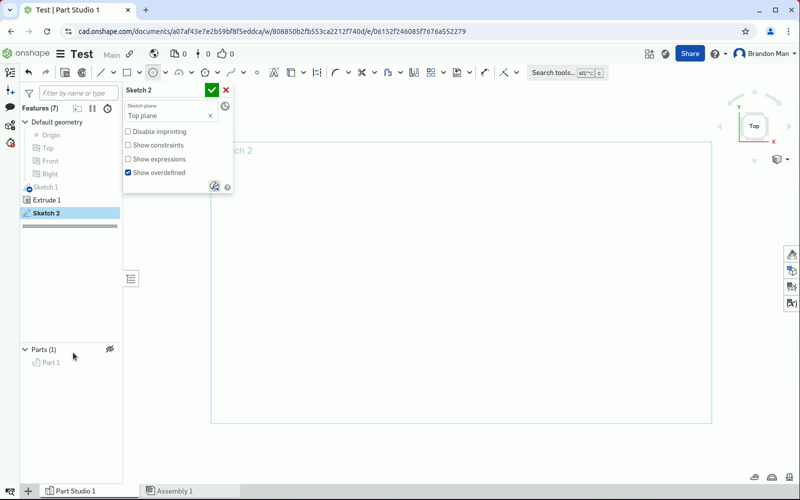
mouse_move(461, 282)
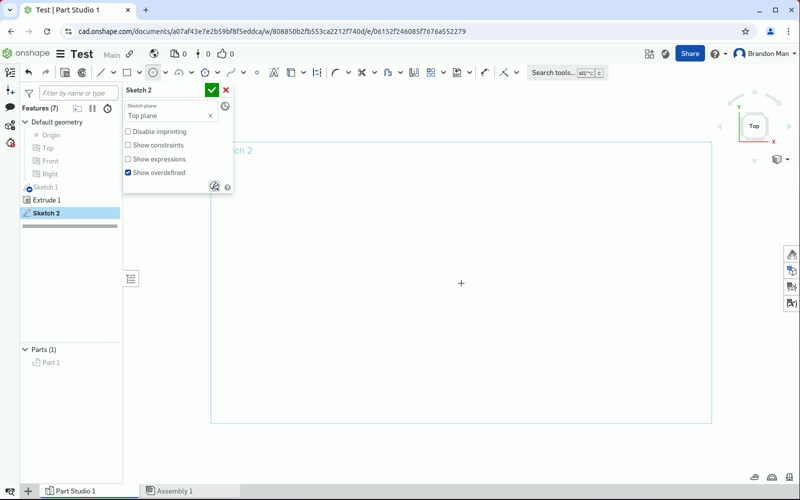
click(461, 282)
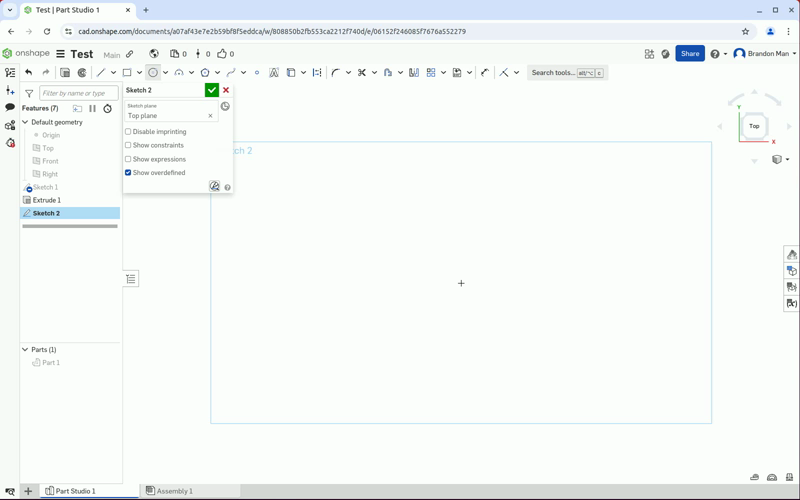
key_up(shift)
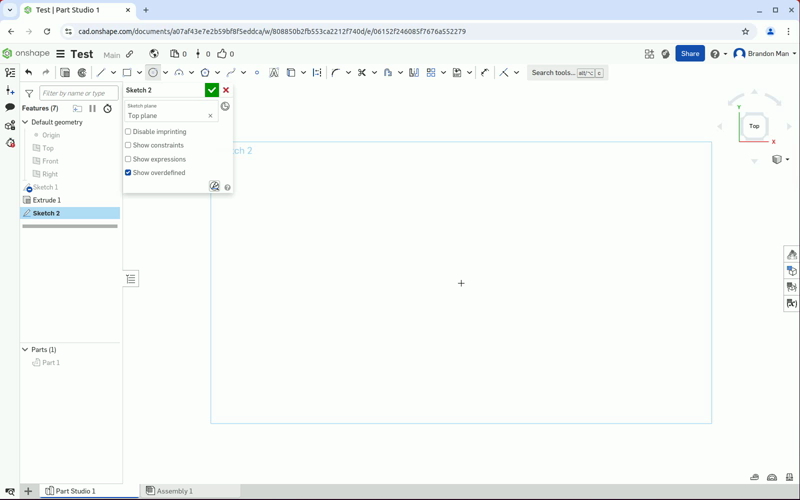
mouse_move(490, 282)
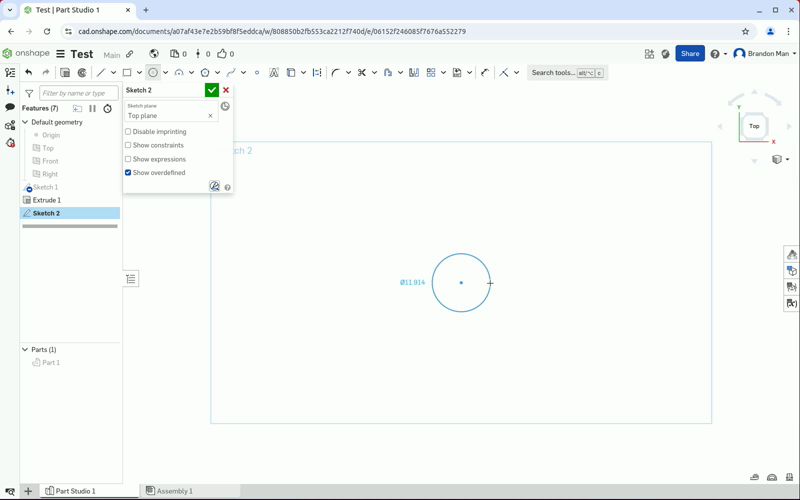
click(490, 282)
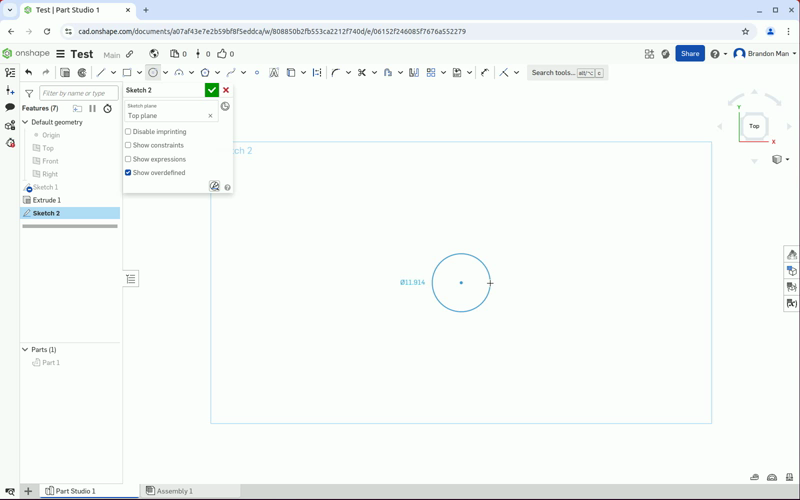
key(esc)
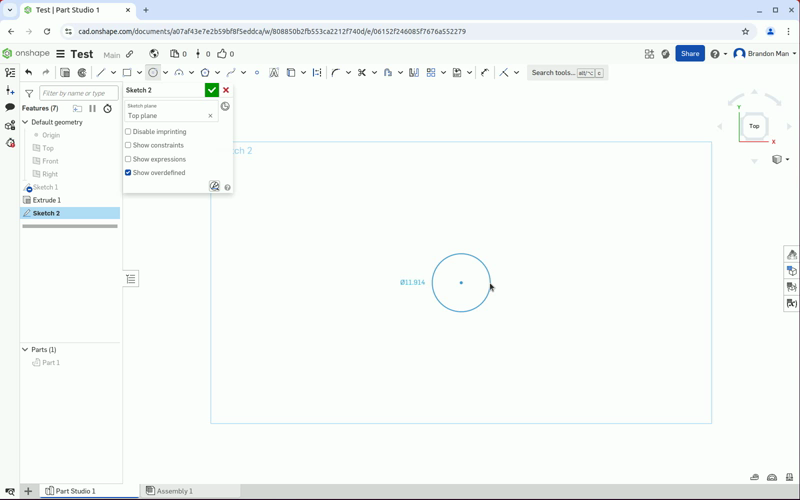
key(c)
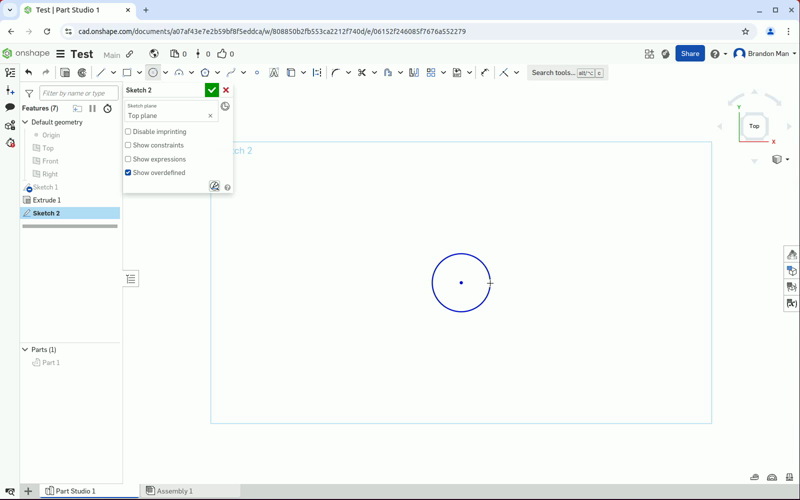
key_down(shift)
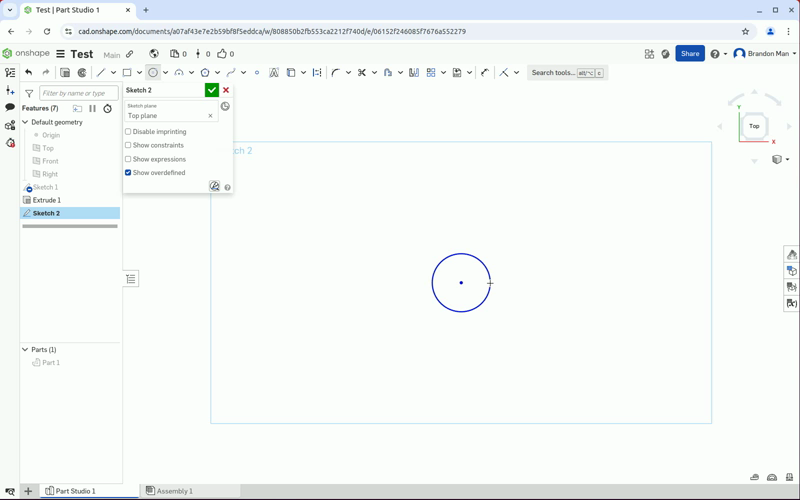
mouse_move(461, 282)
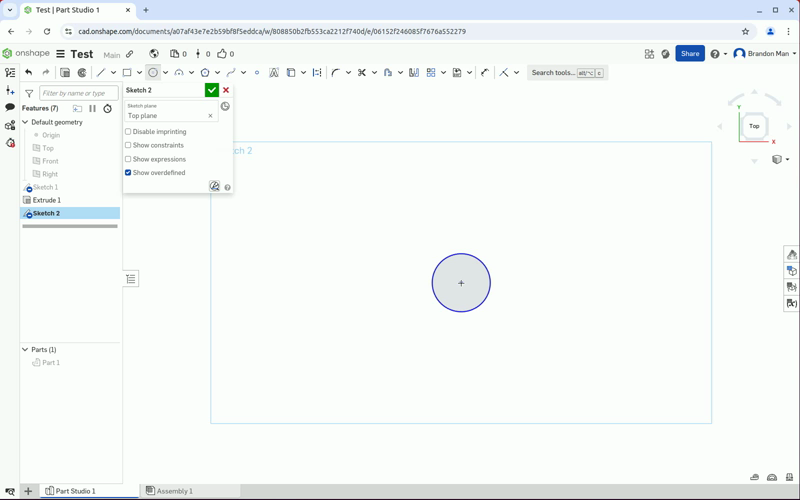
click(461, 282)
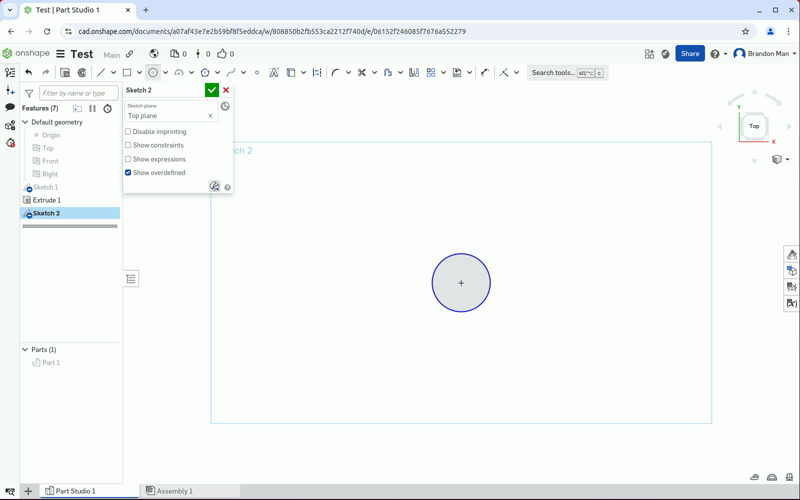
key_up(shift)
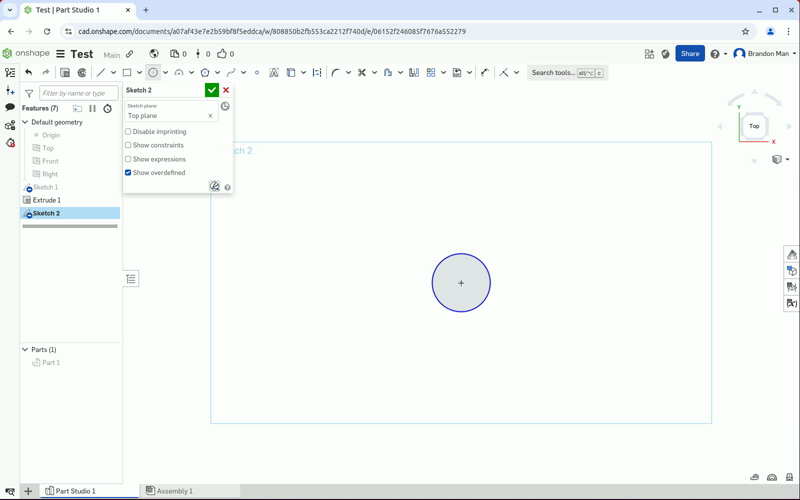
mouse_move(483, 282)
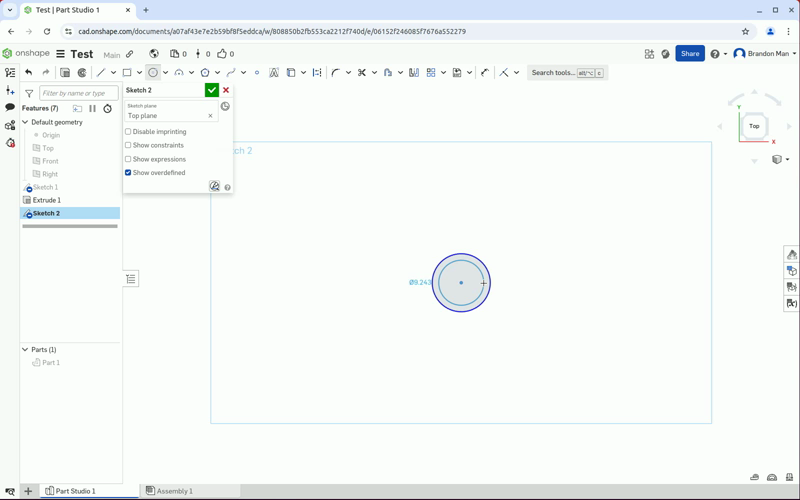
click(483, 282)
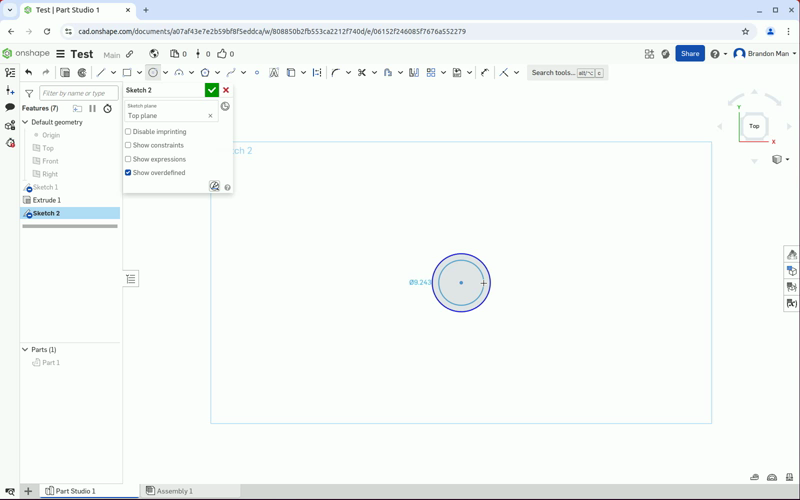
key(esc)
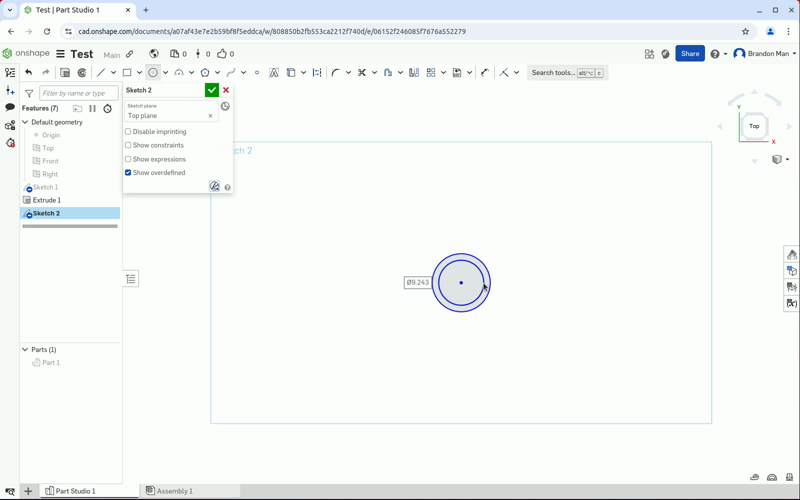
mouse_move(484, 294)
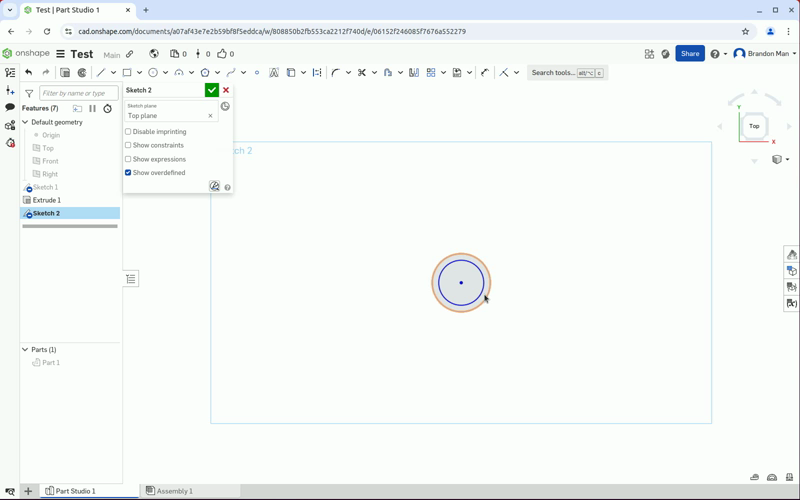
scroll(6)
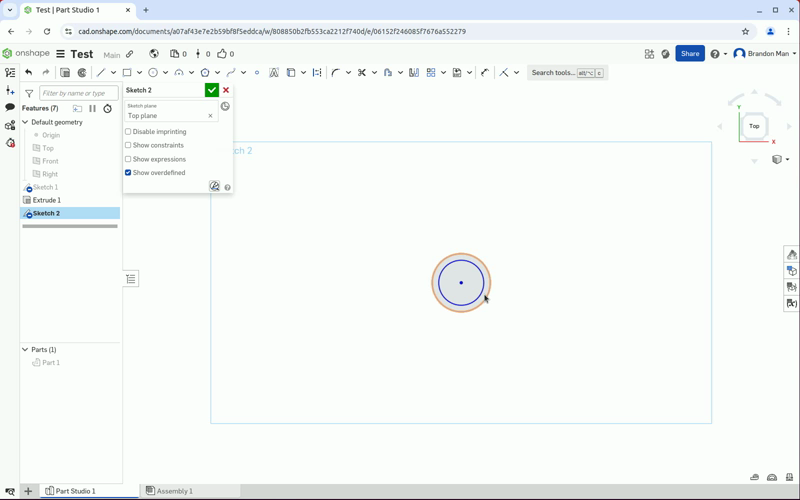
scroll(6)
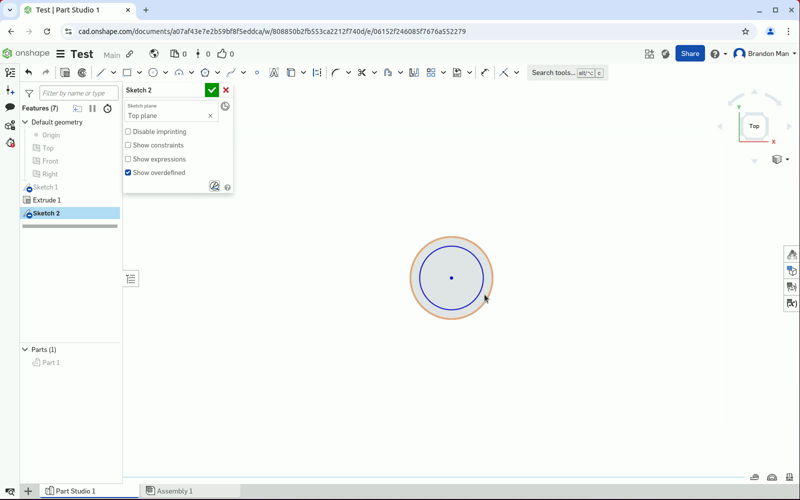
scroll(6)
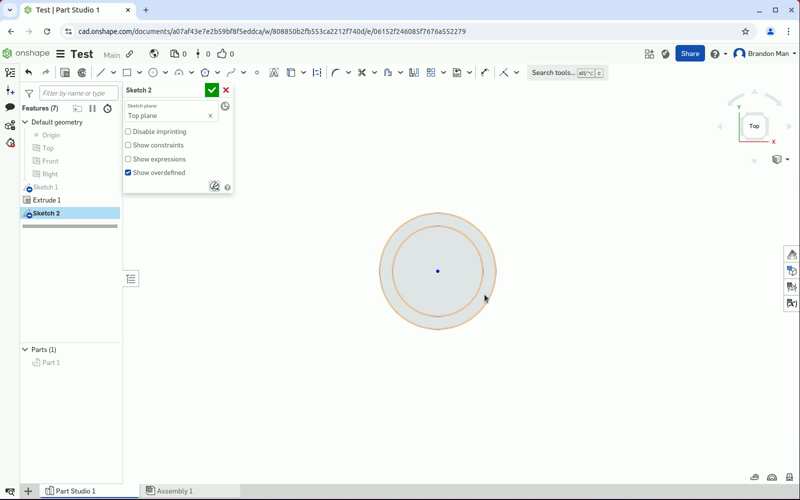
scroll(6)
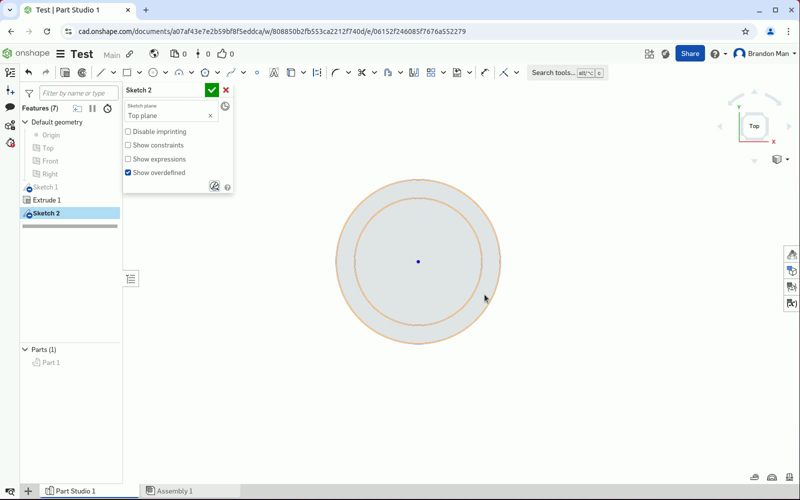
scroll(6)
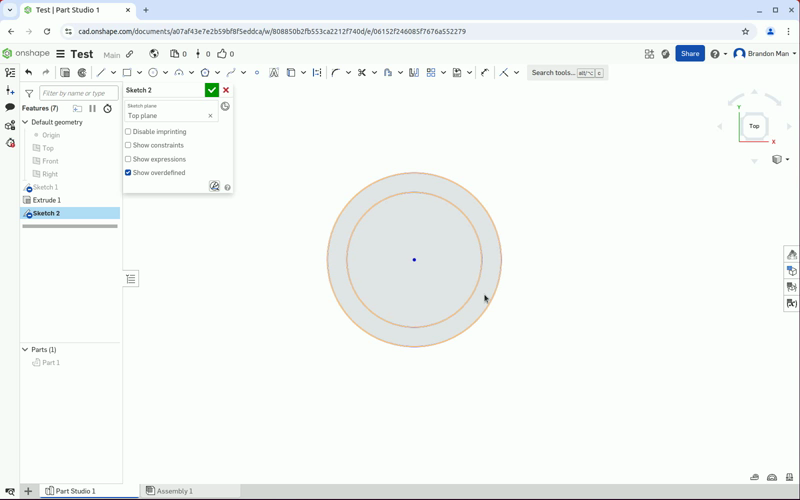
scroll(6)
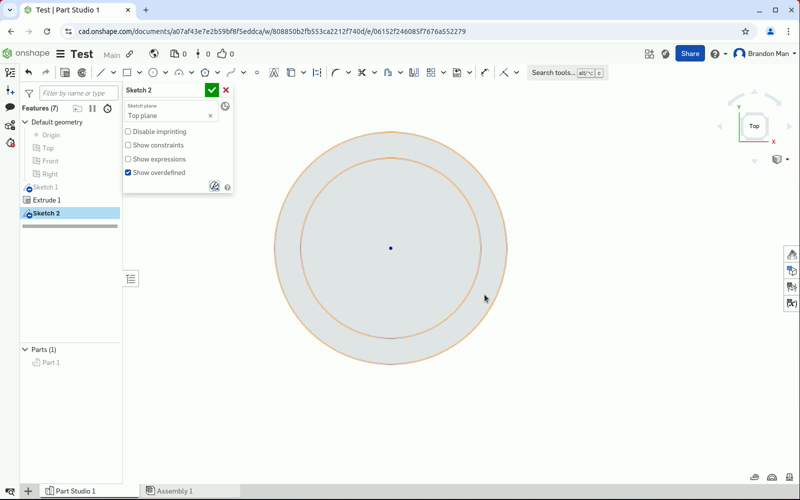
scroll(6)
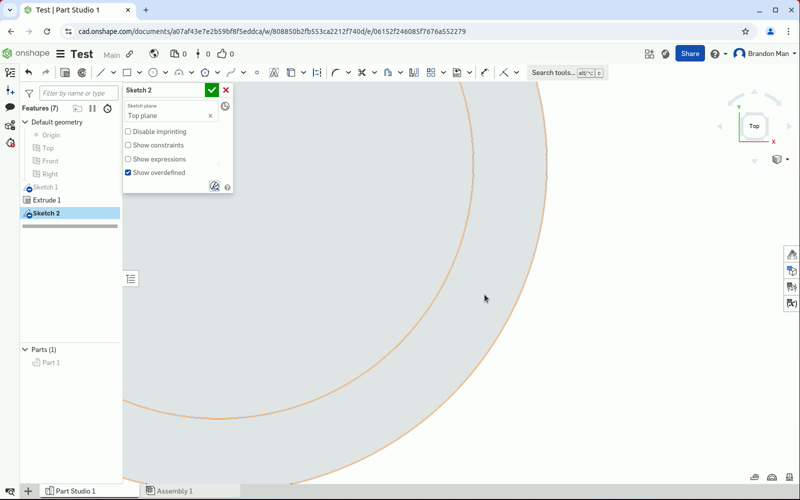
click(484, 294)
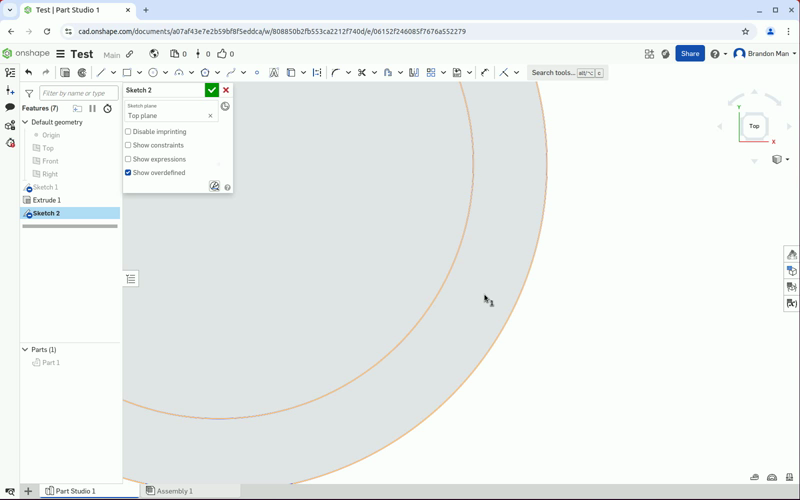
scroll(-6)
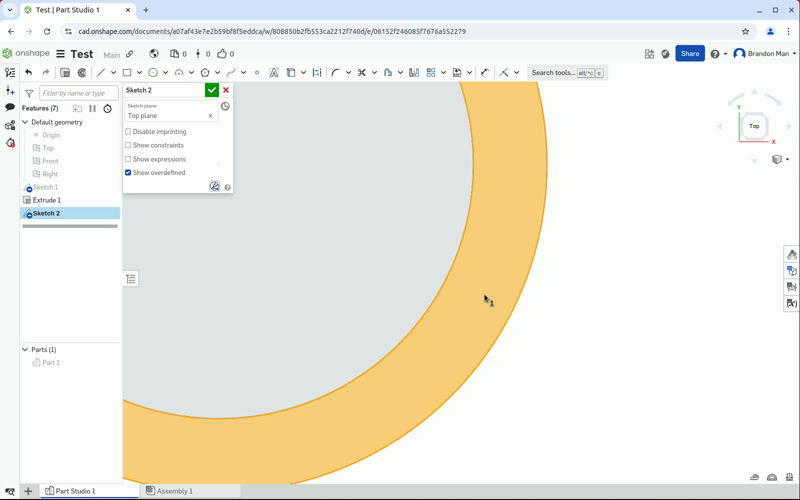
scroll(-6)
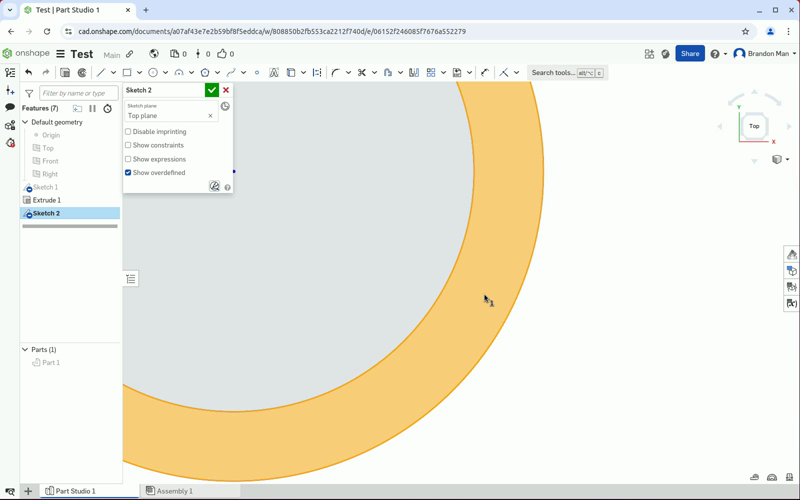
scroll(-6)
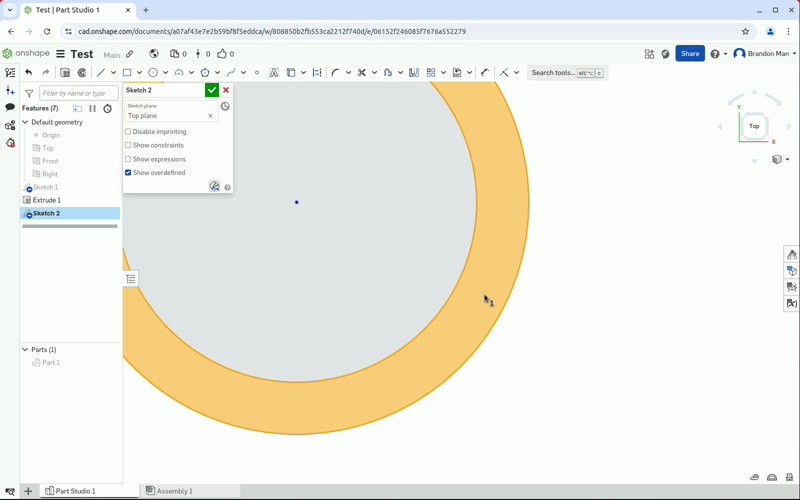
scroll(-6)
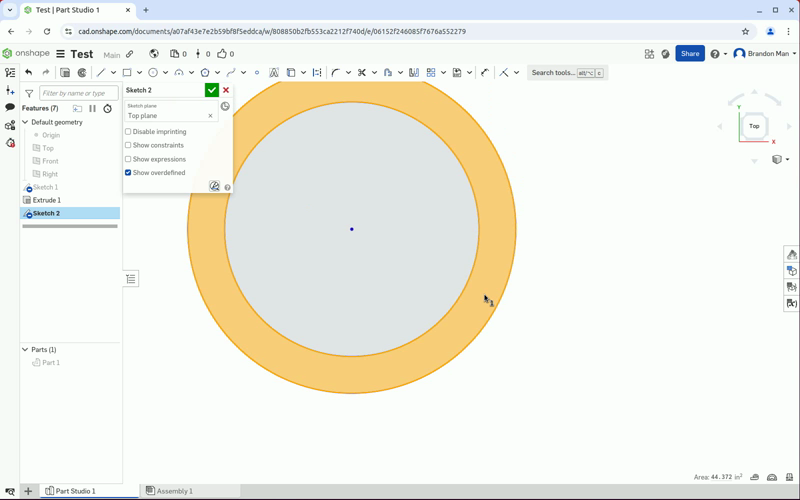
scroll(-6)
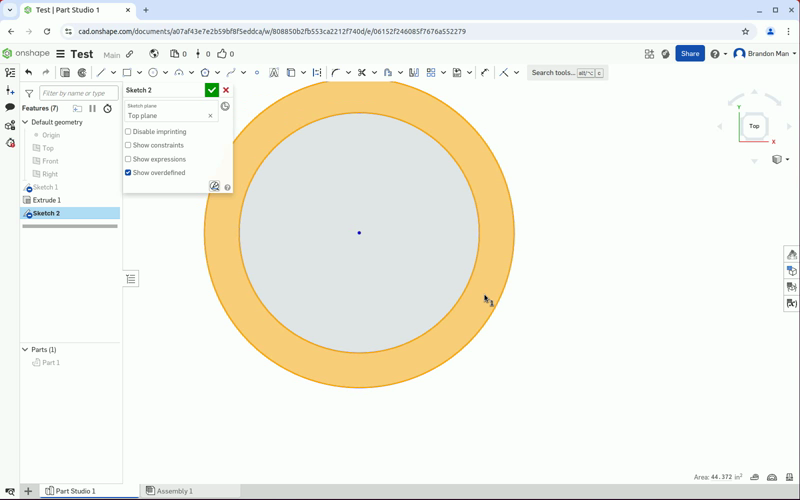
scroll(-6)
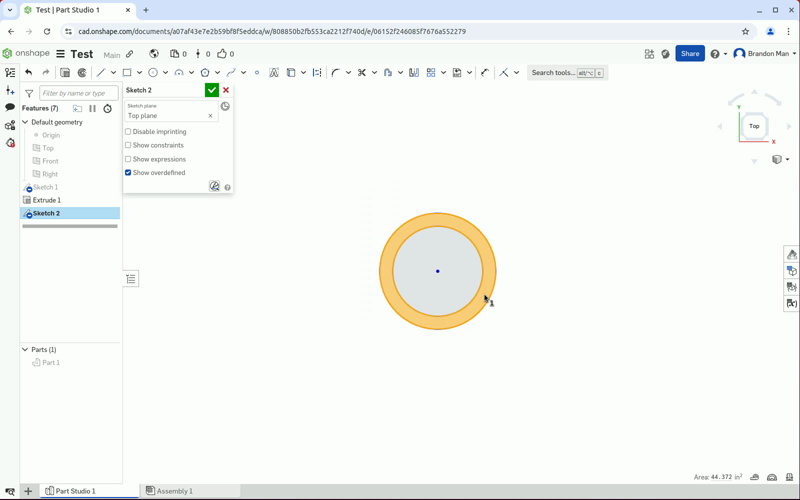
scroll(-6)
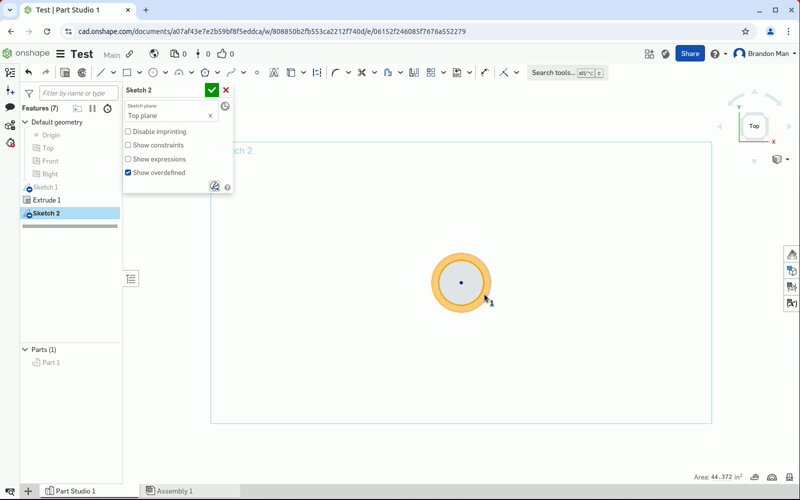
mouse_move(73, 352)
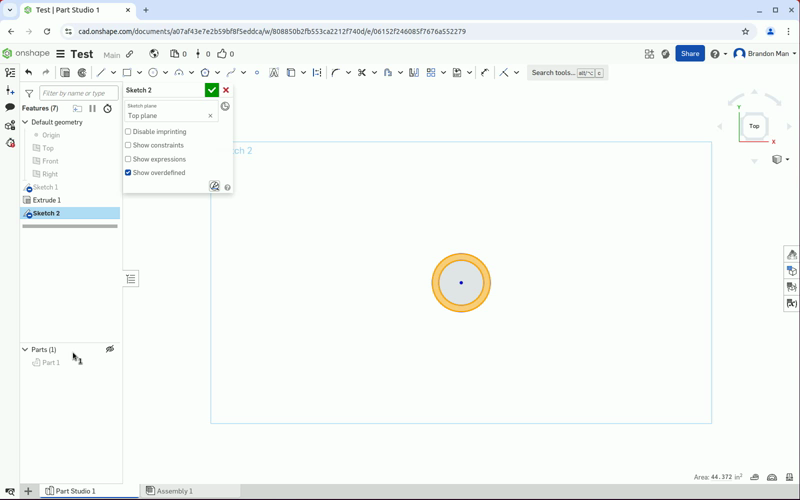
key(shift+y)
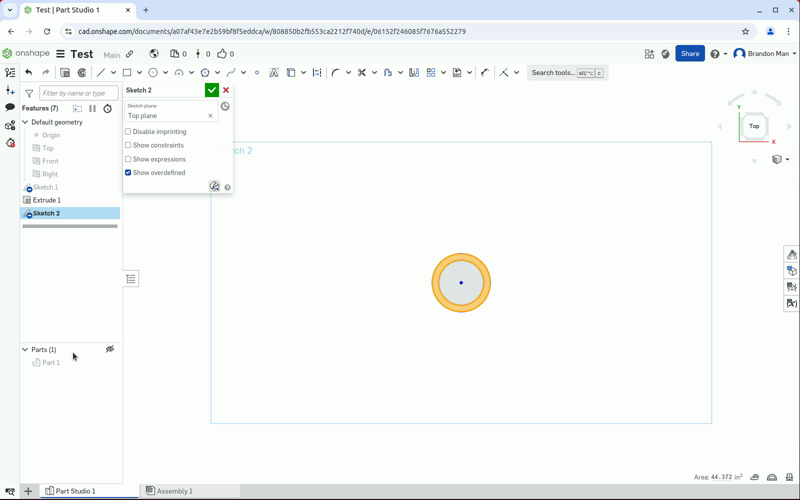
key(shift+e)
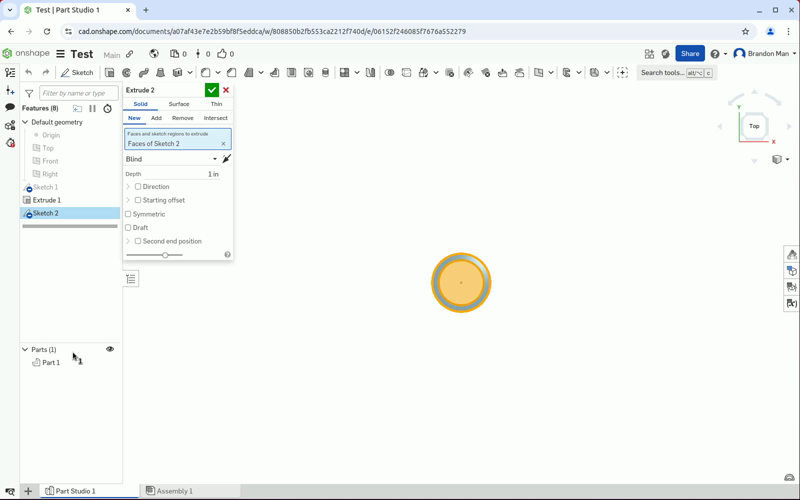
mouse_move(143, 106)
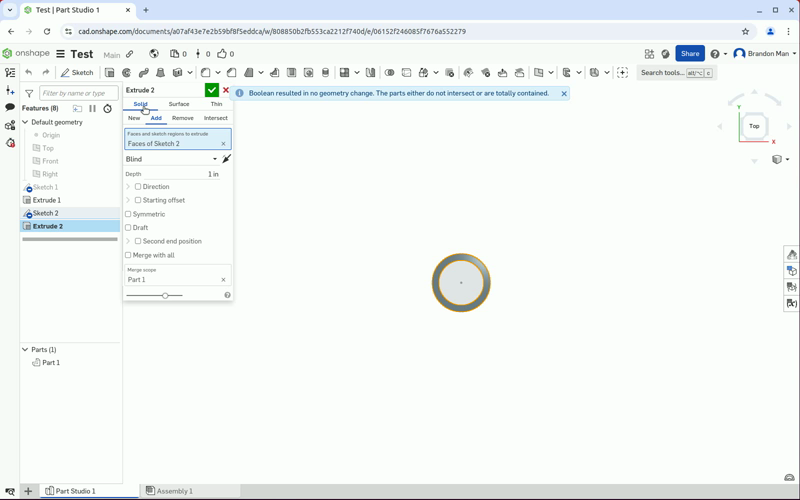
click(143, 106)
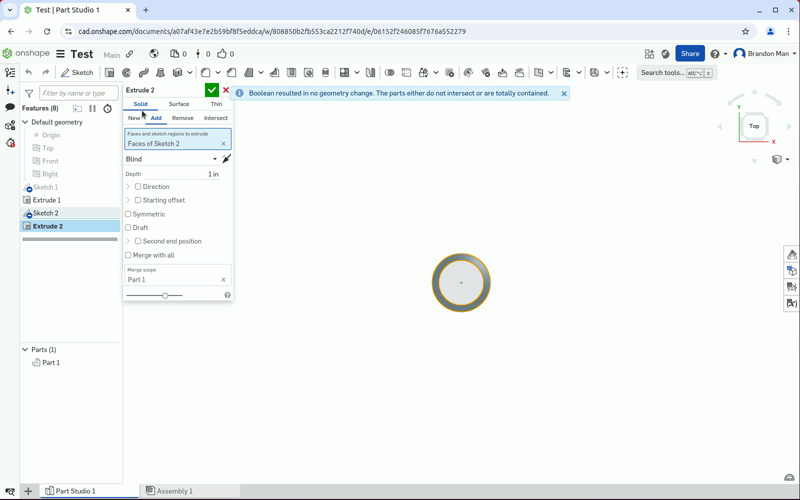
mouse_move(137, 120)
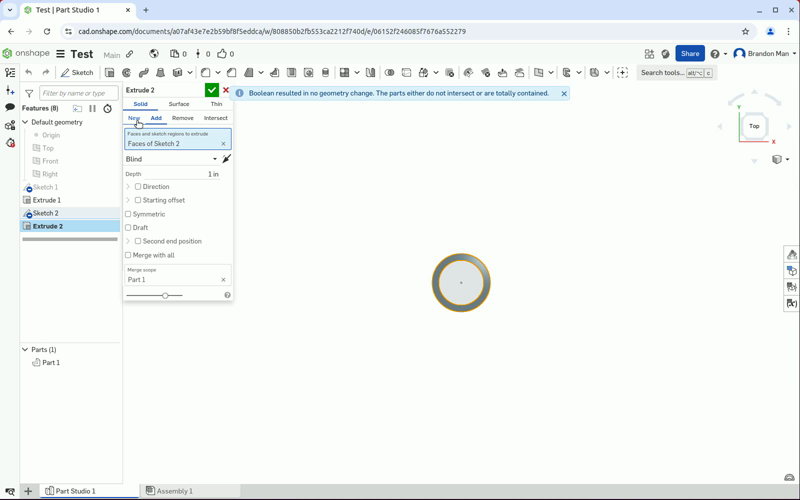
click(137, 120)
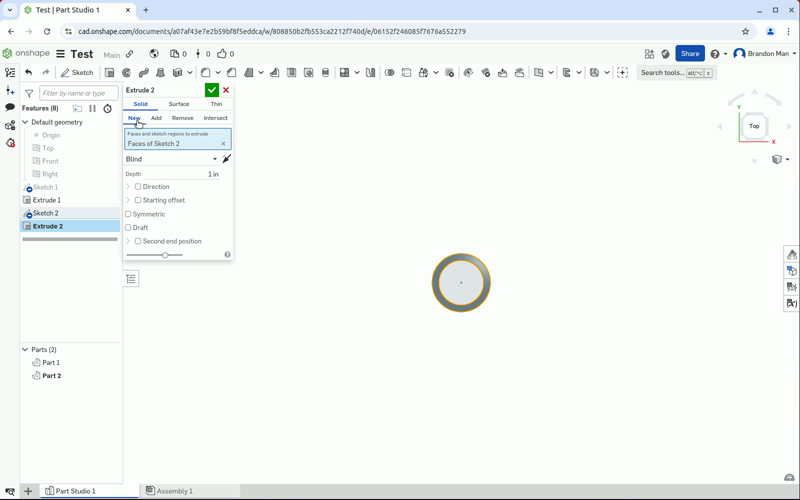
key(tab, 4)
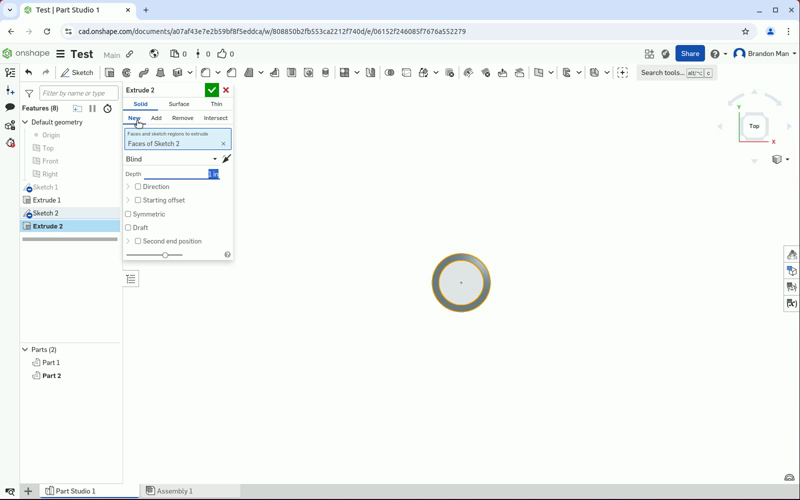
text(23.108)
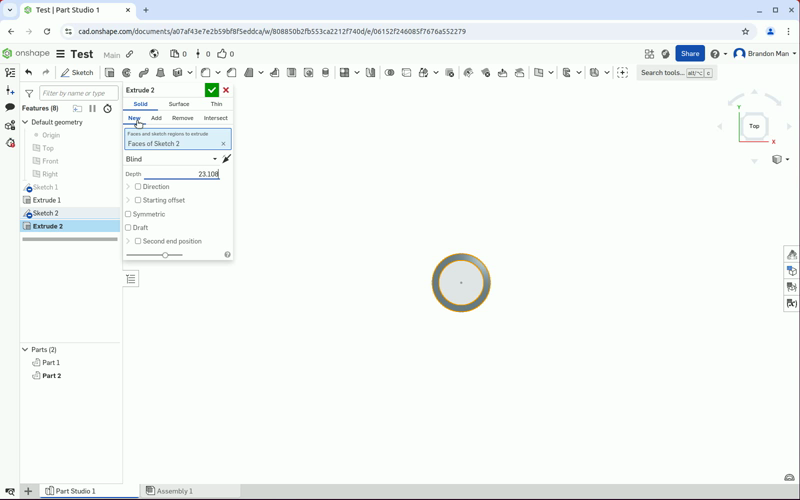
key(enter)
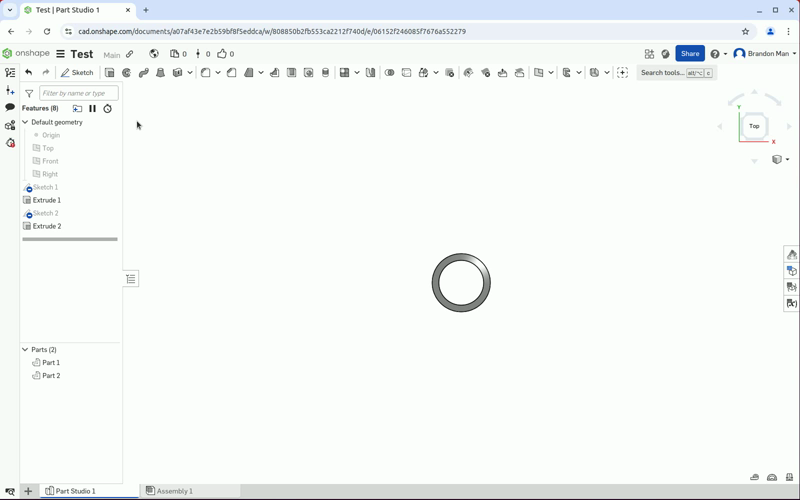
key(shift+h)
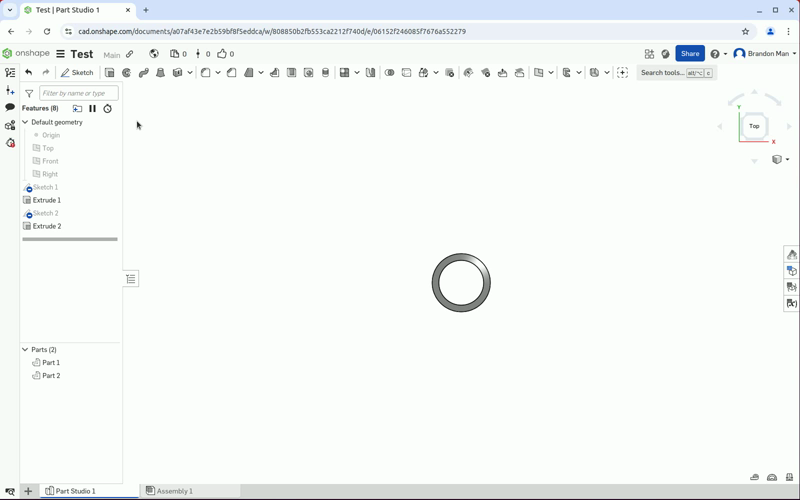
key(shift+h)
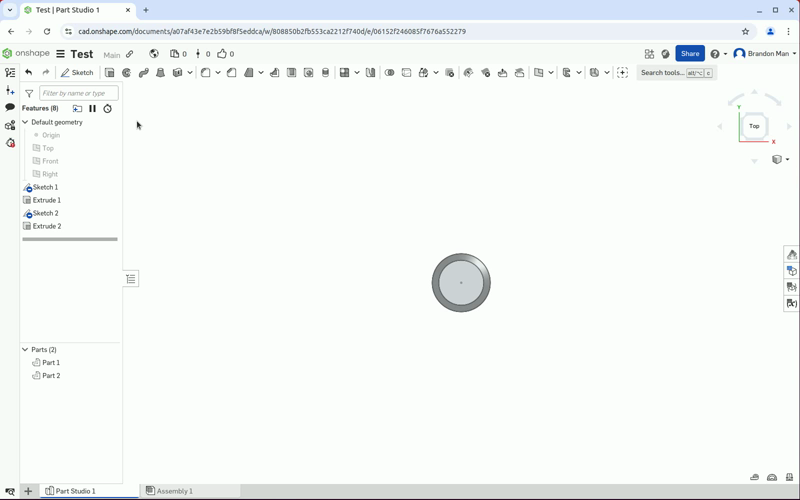
key(shift+7)
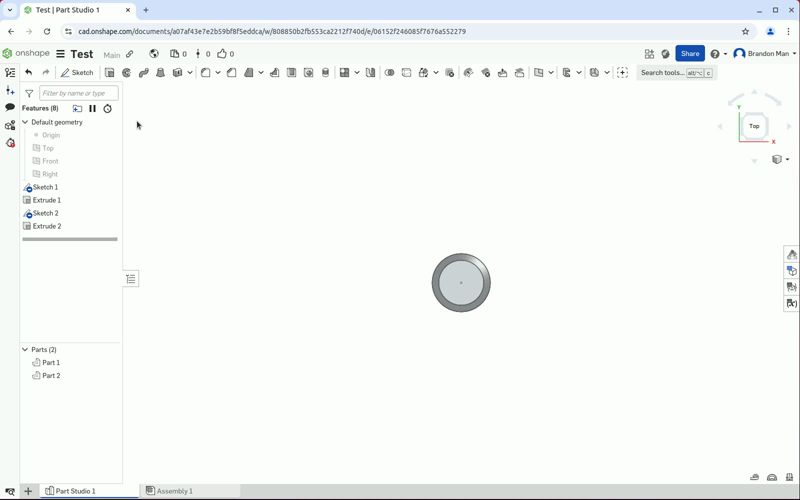
key(up, 3)
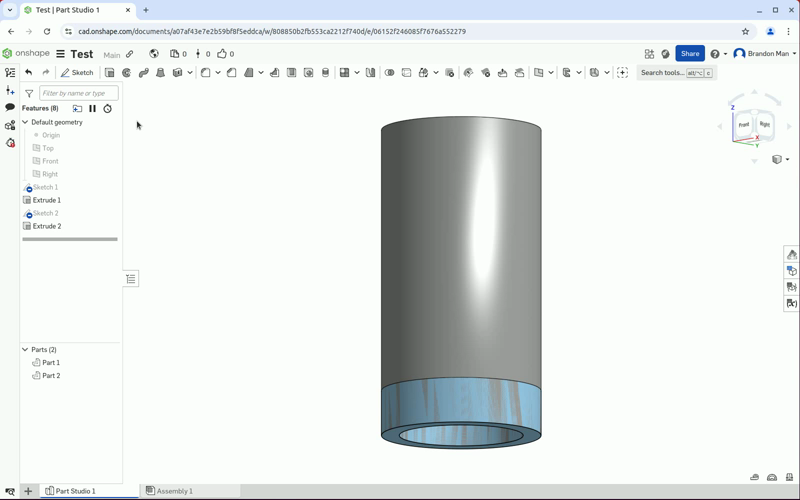
key(left, 3)
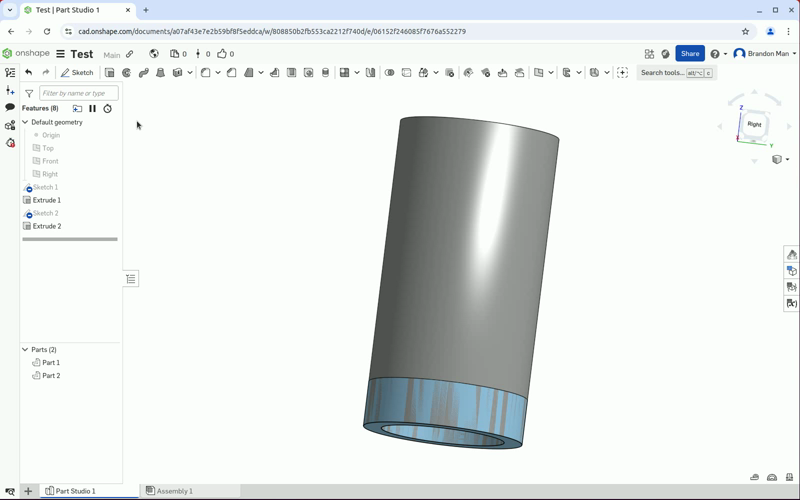
key(right, 3)
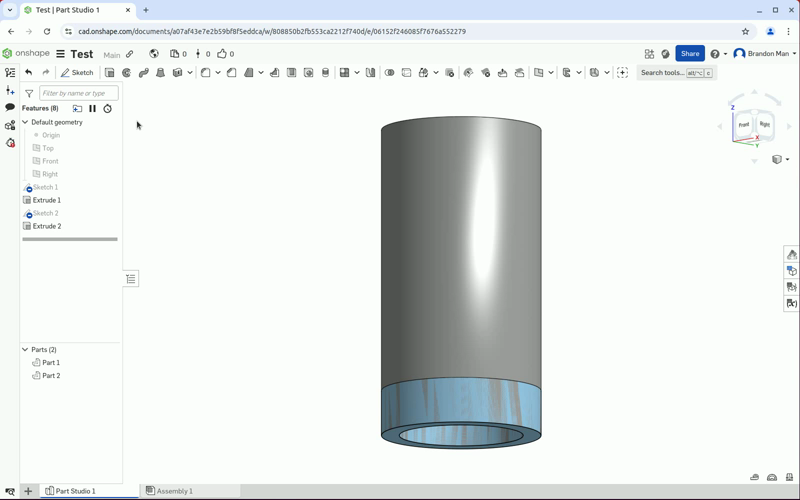
key(down, 3)
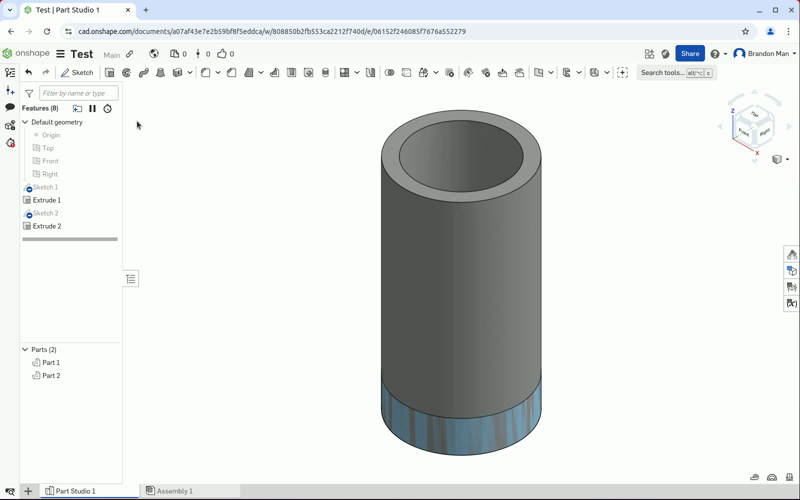
mouse_move(73, 189)
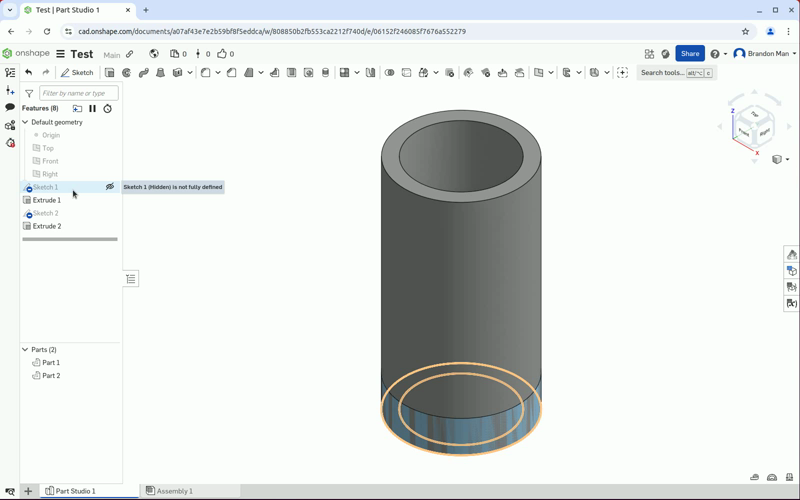
click(73, 189)